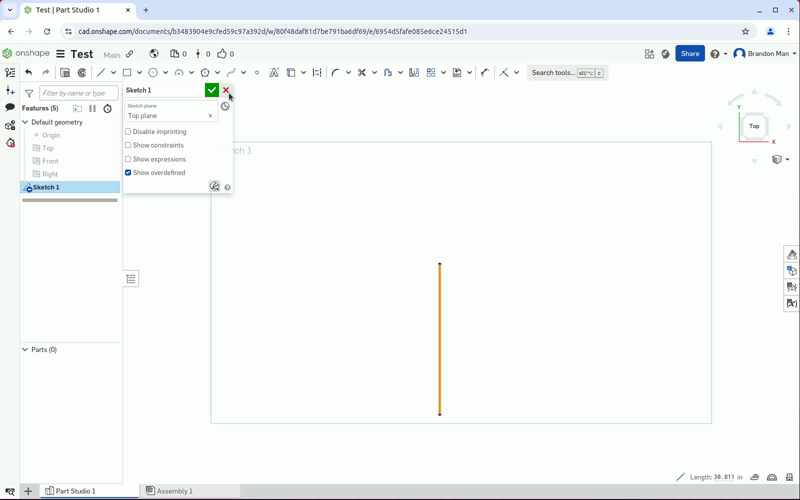
key(shift+h)
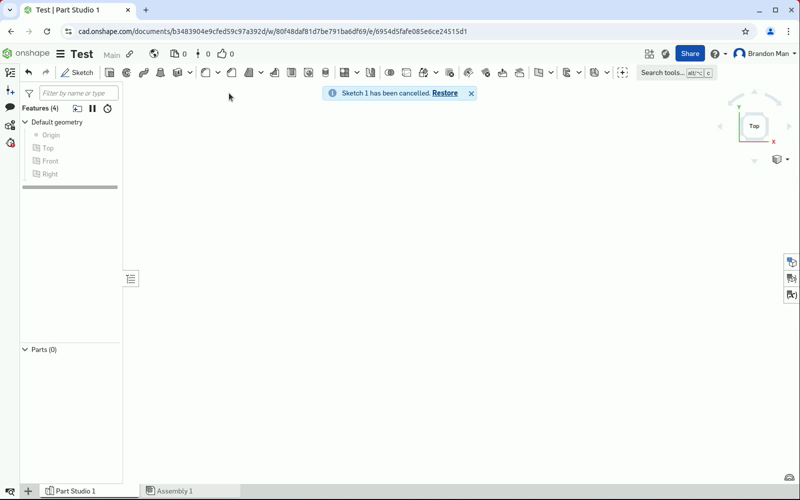
mouse_move(73, 352)
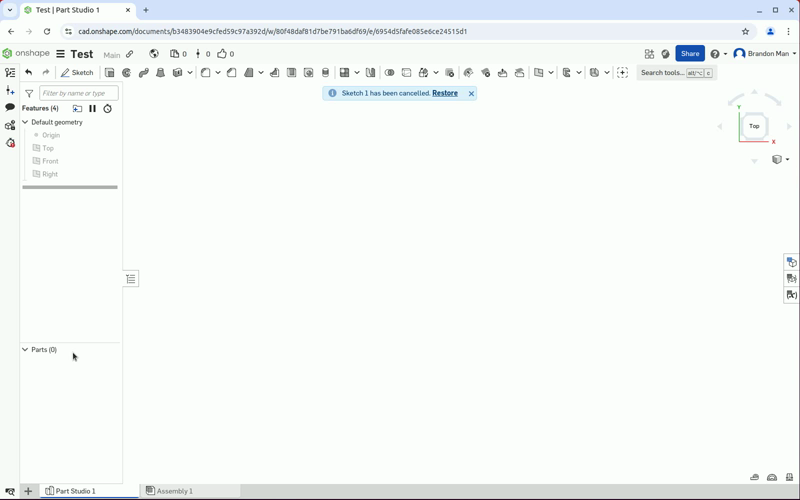
key(y)
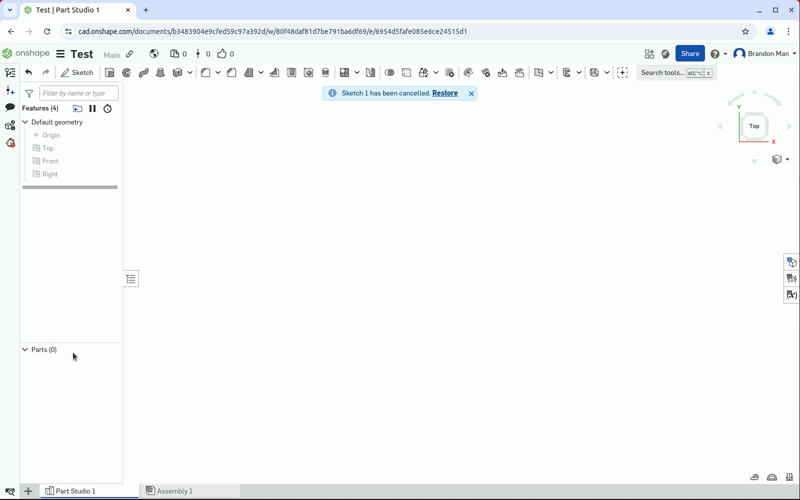
key(shift+p)
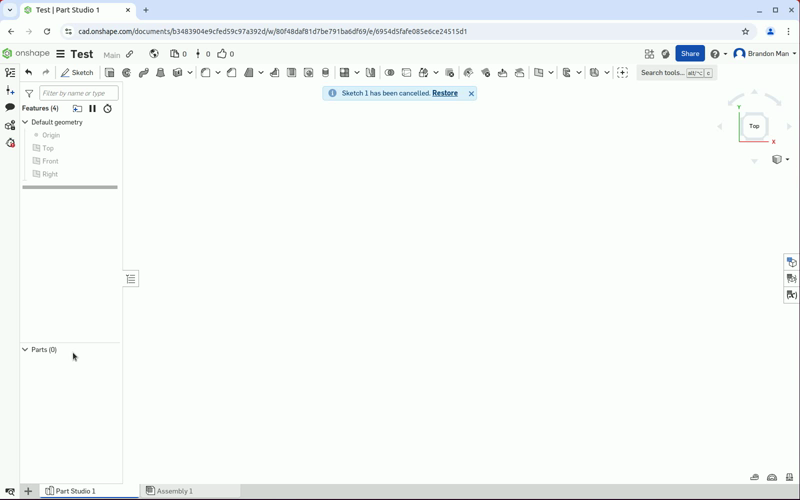
key(space)
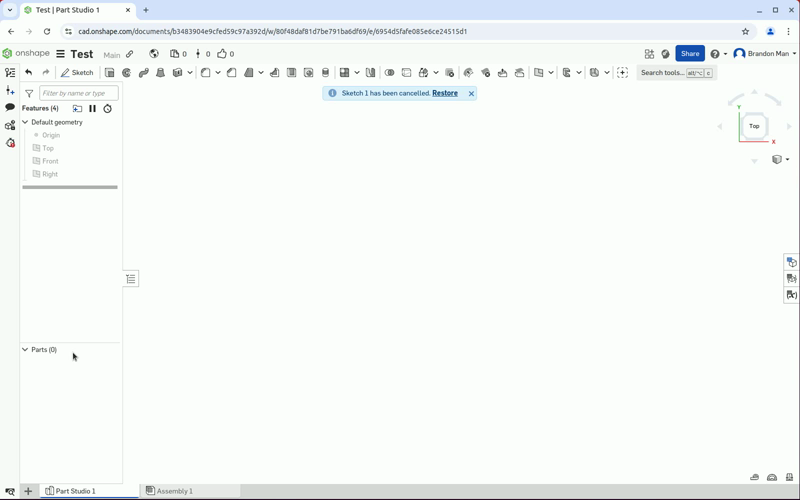
key_down(shift)
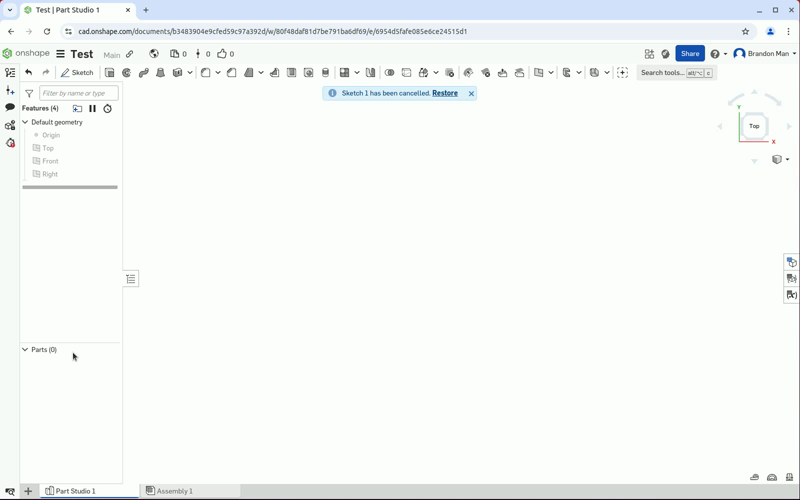
key(up)
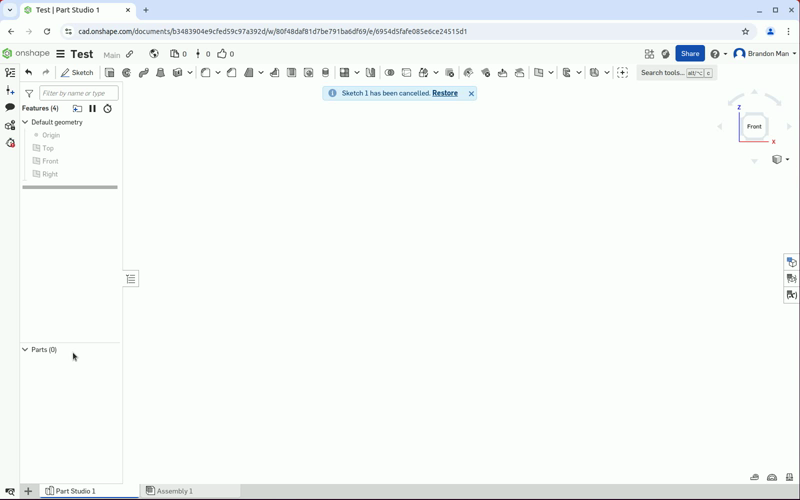
key_up(shift)
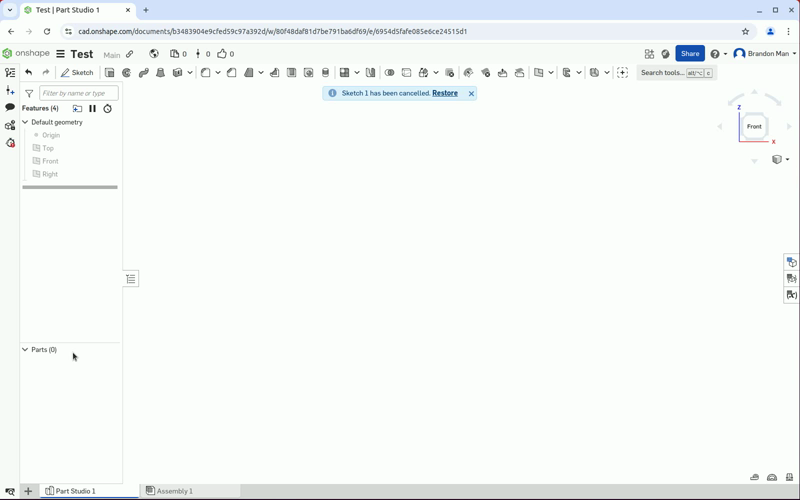
mouse_move(73, 352)
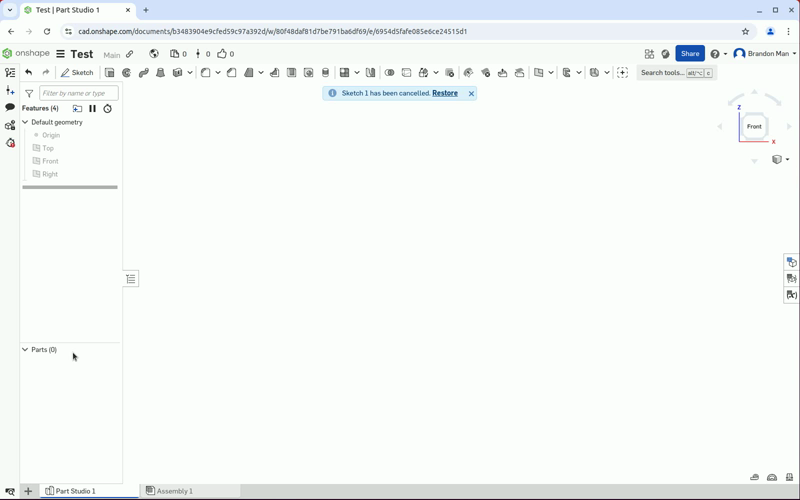
key(shift+y)
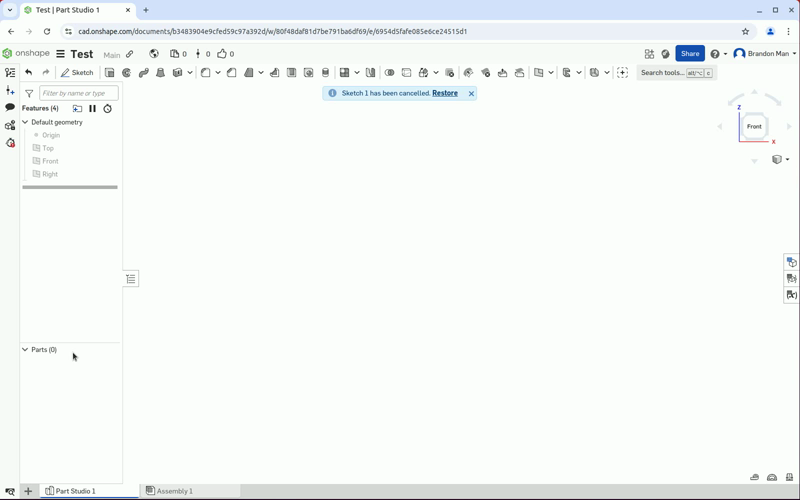
key(shift+s)
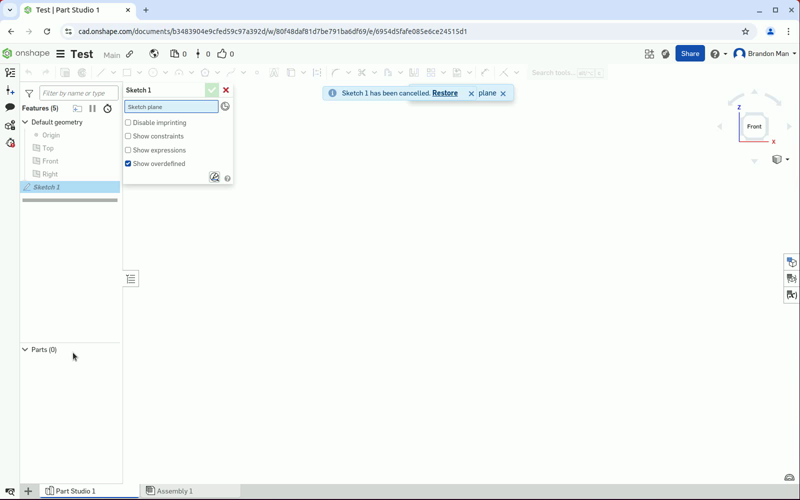
mouse_move(73, 163)
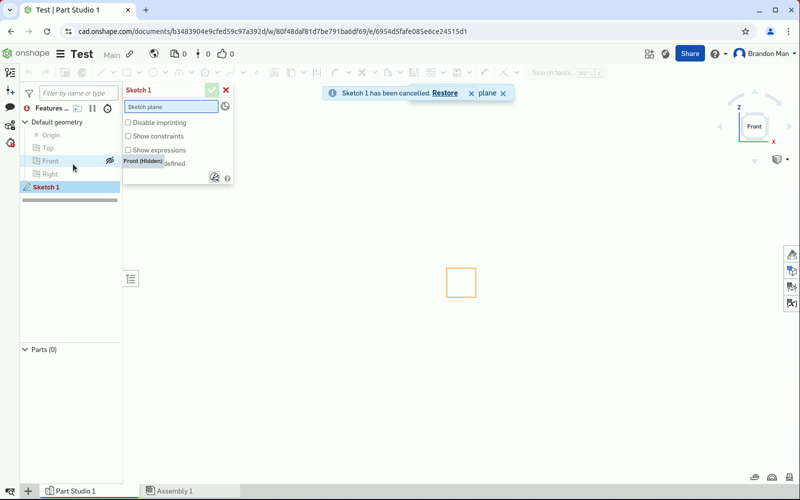
click(73, 163)
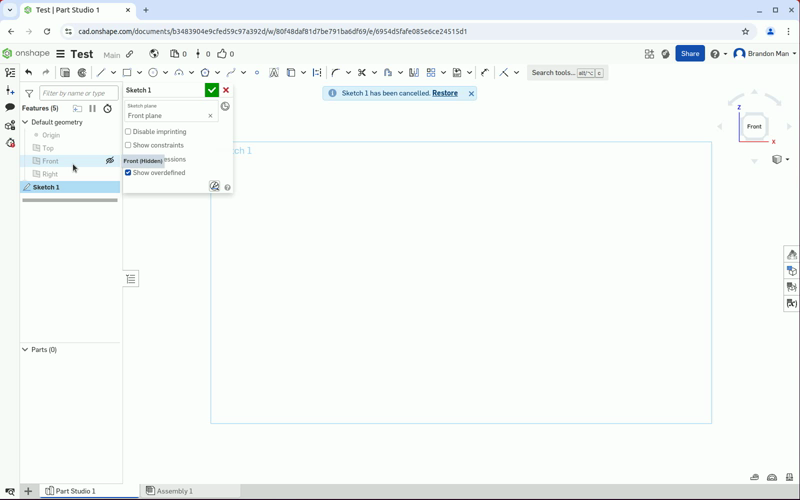
mouse_move(73, 352)
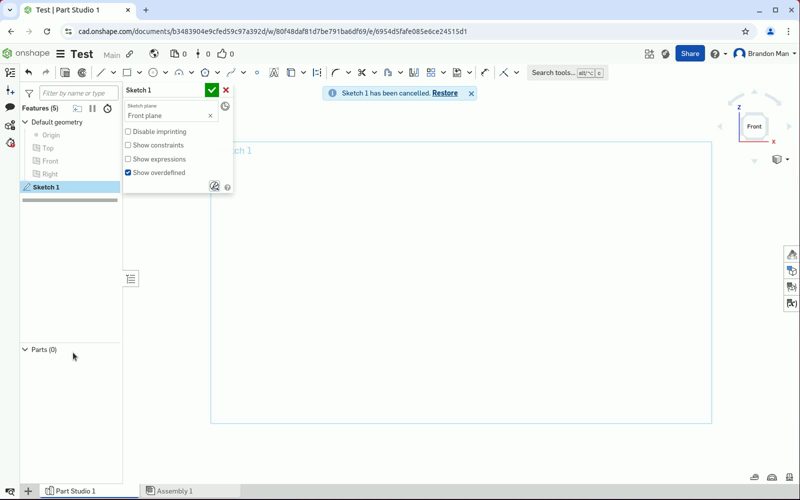
key(y)
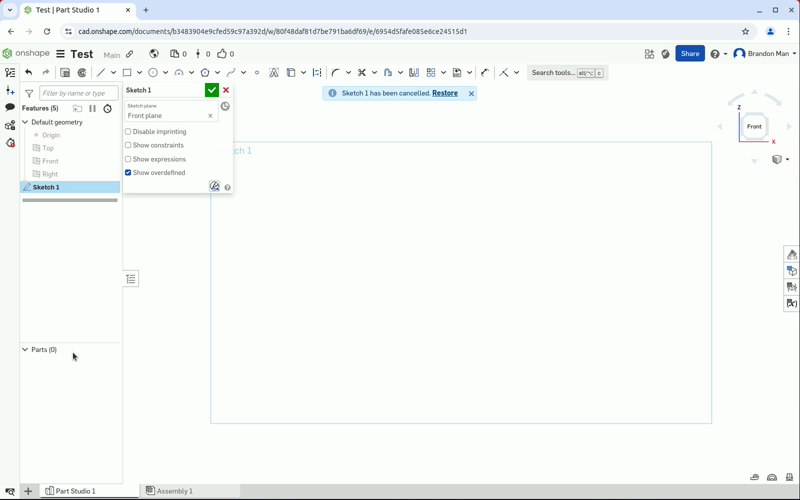
key(c)
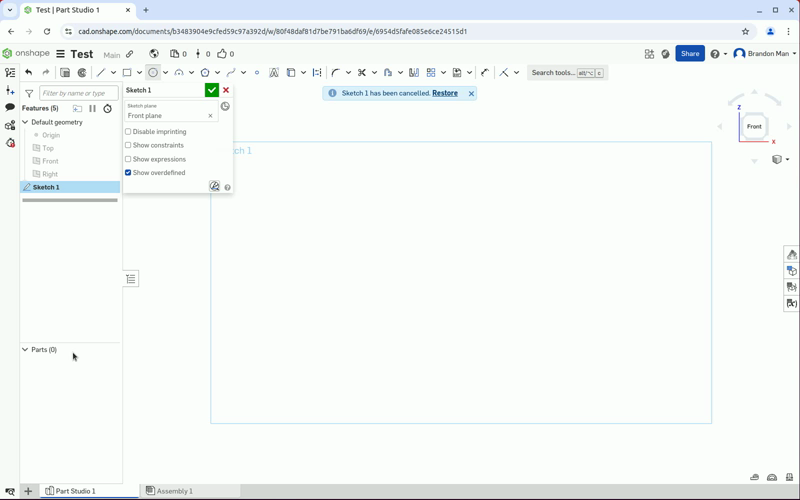
key_down(shift)
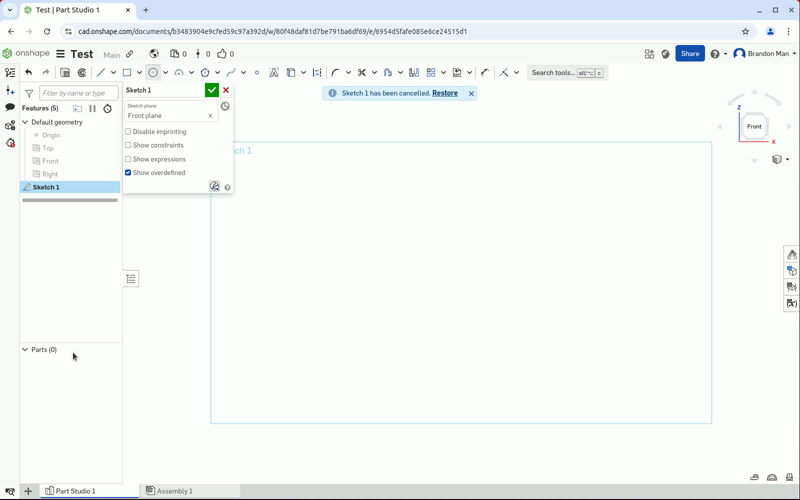
mouse_move(559, 282)
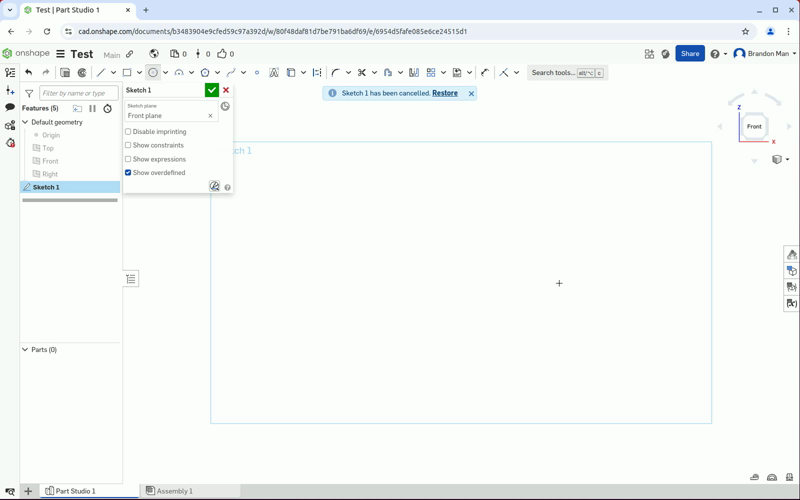
click(559, 282)
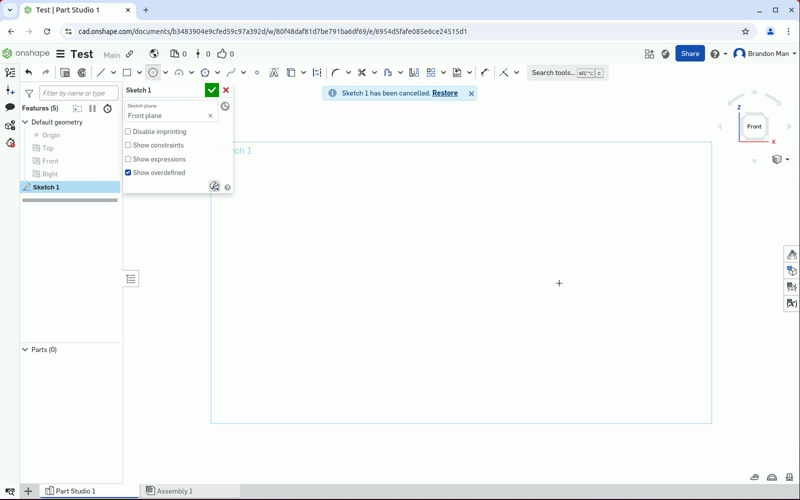
key_up(shift)
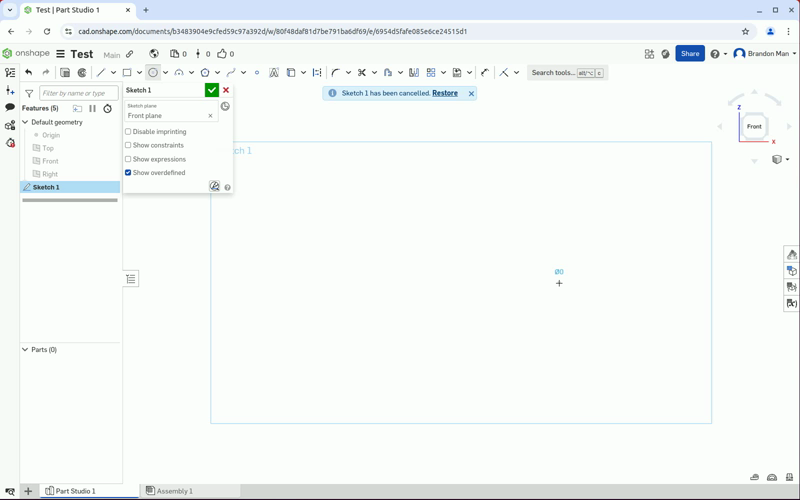
mouse_move(567, 282)
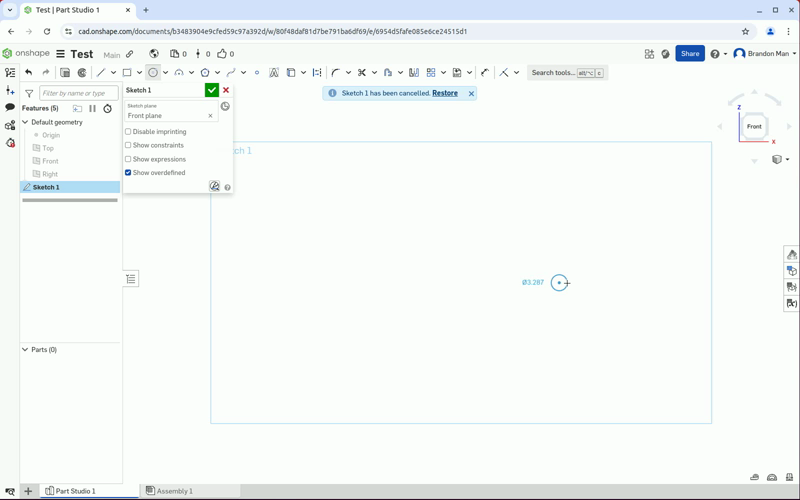
click(567, 282)
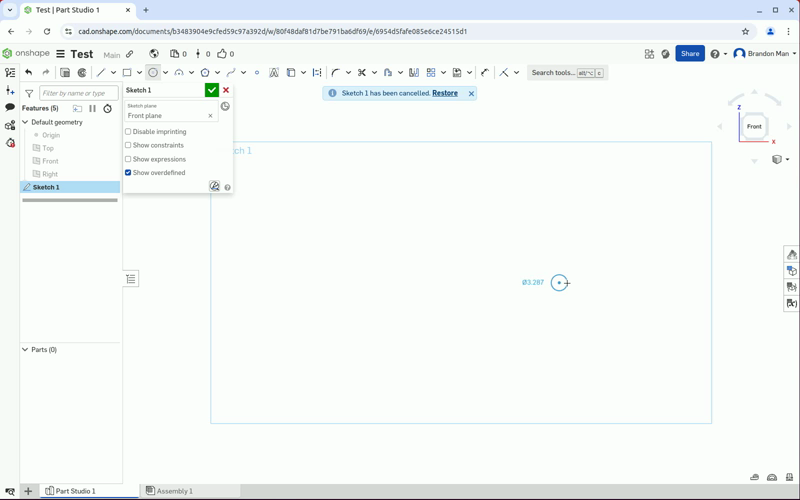
key(esc)
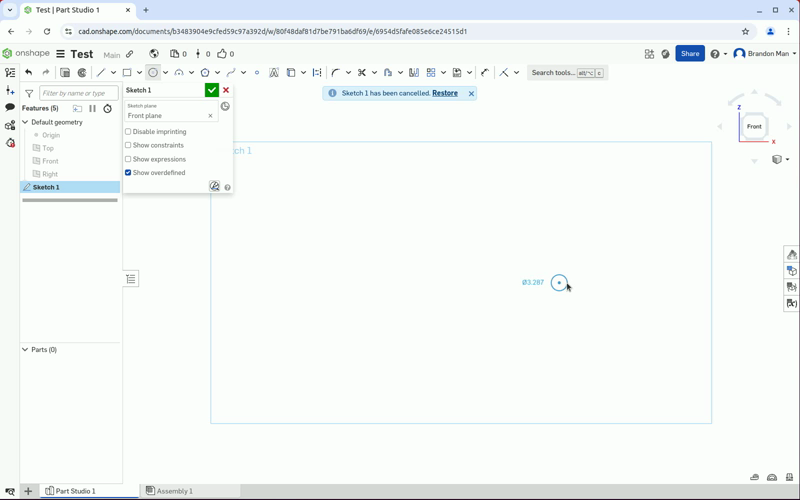
key(c)
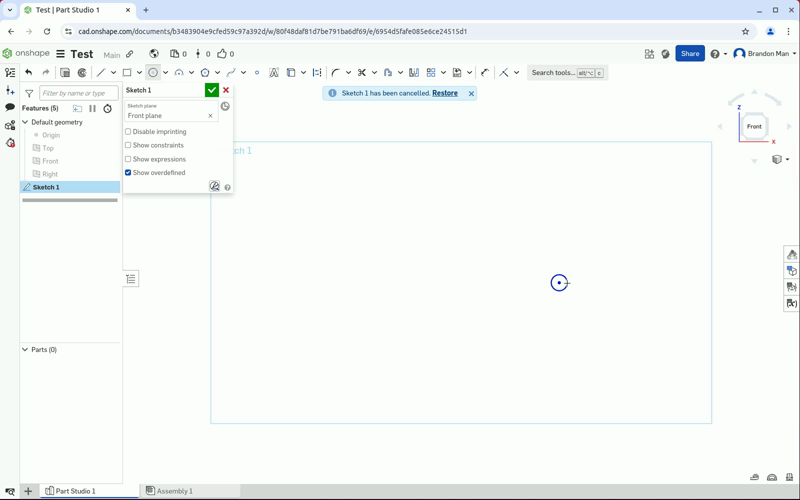
key_down(shift)
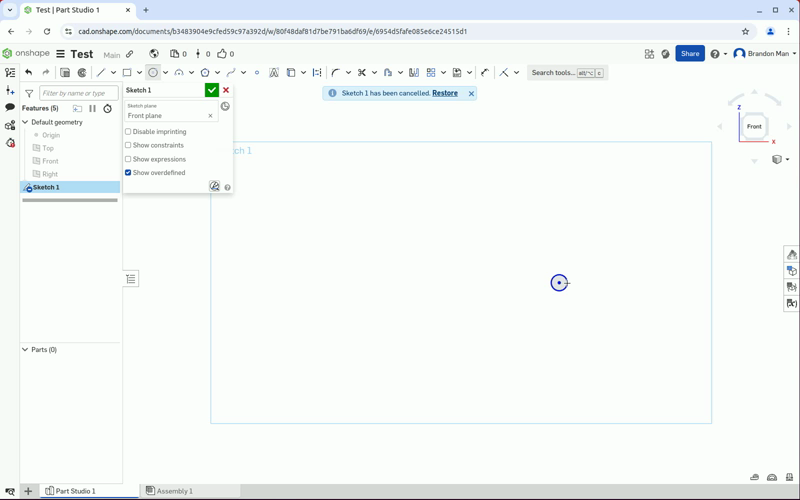
mouse_move(559, 282)
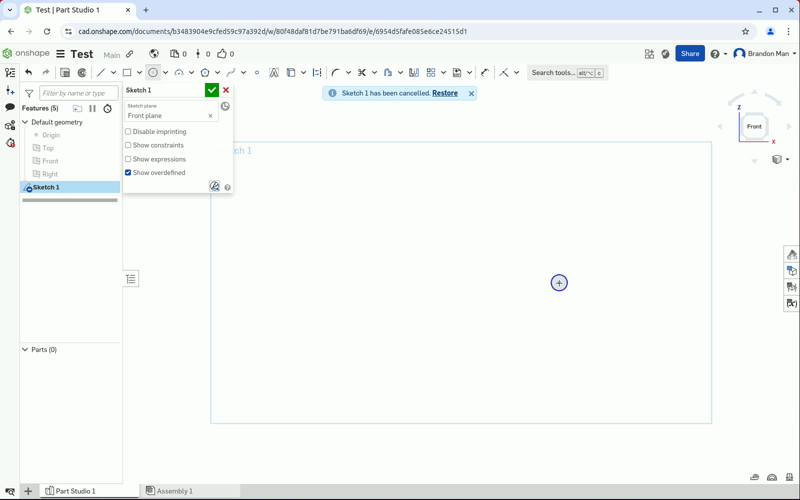
click(559, 282)
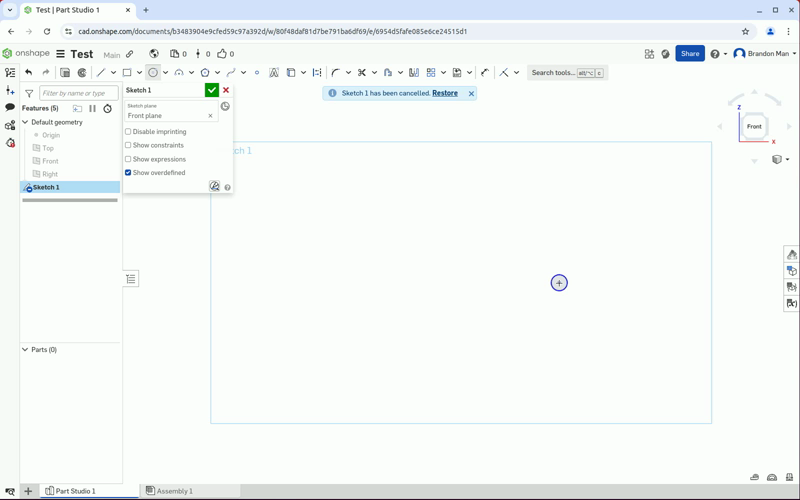
key_up(shift)
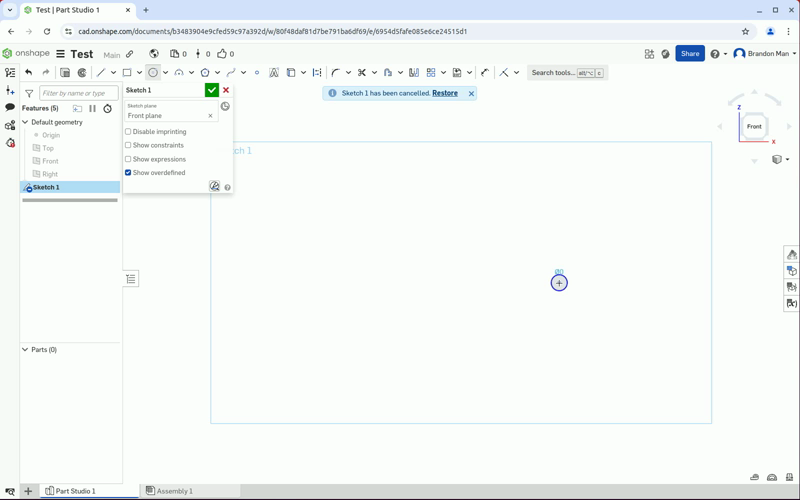
mouse_move(562, 282)
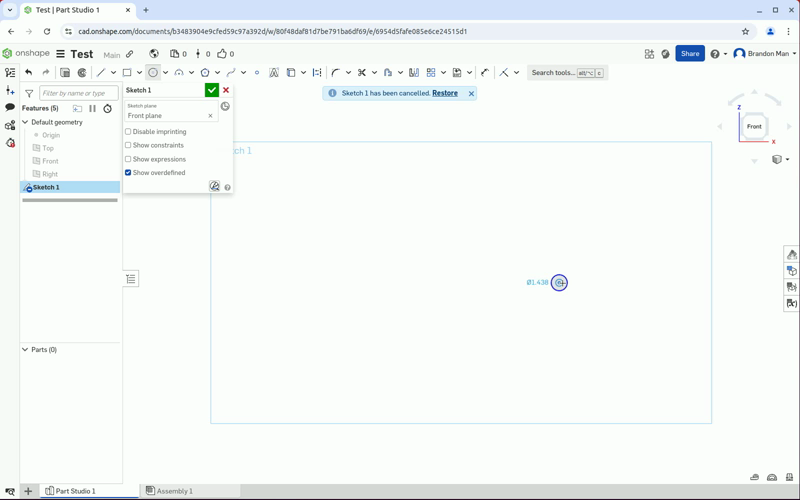
scroll(6)
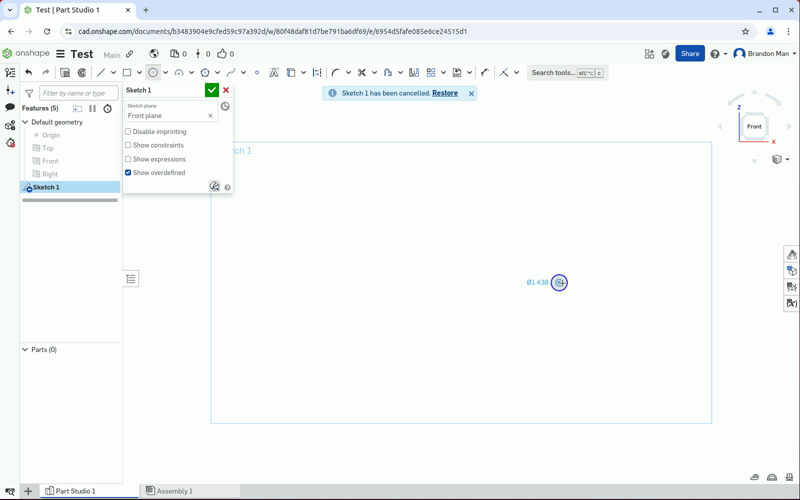
scroll(6)
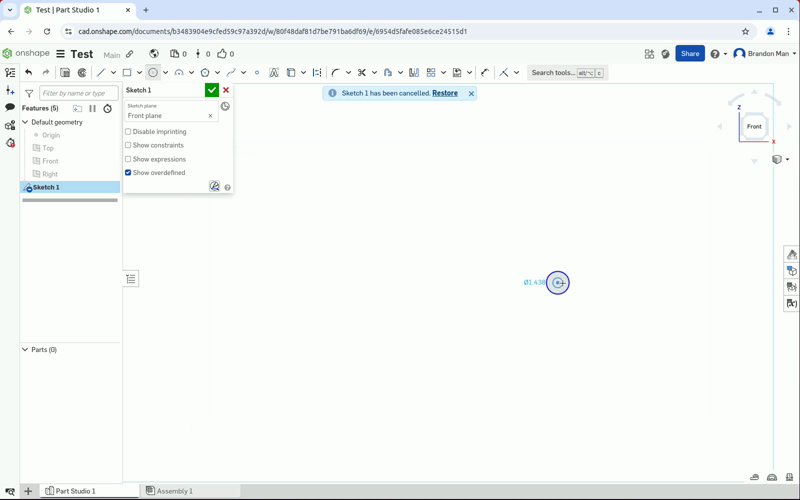
scroll(6)
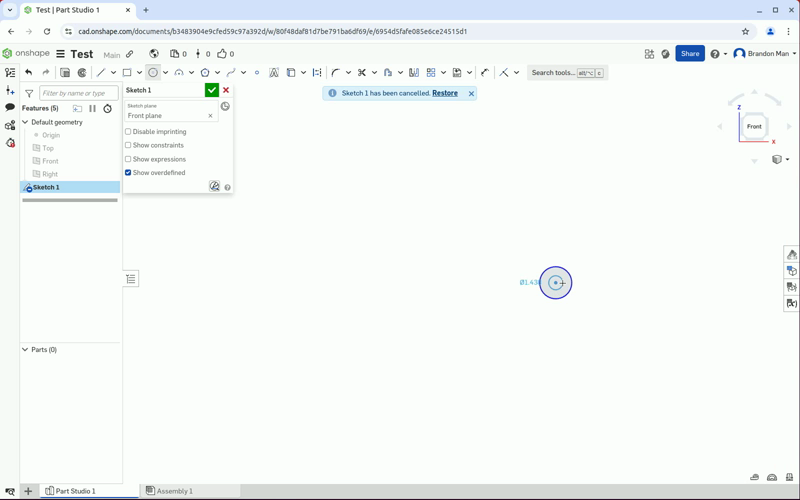
scroll(6)
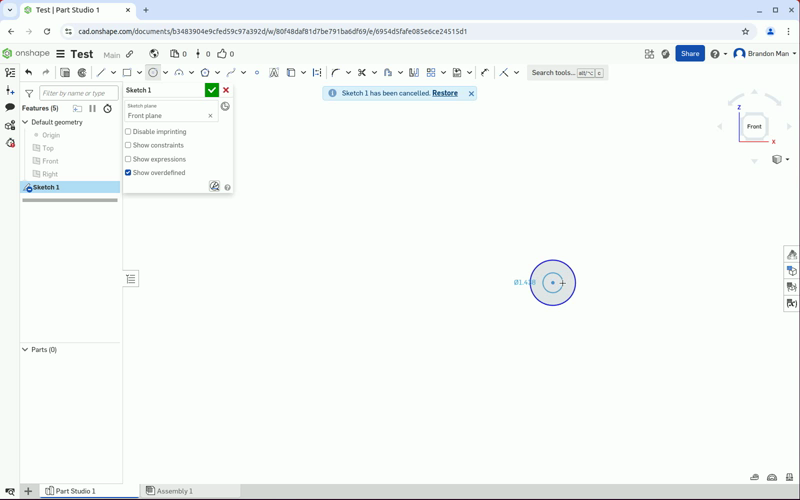
scroll(6)
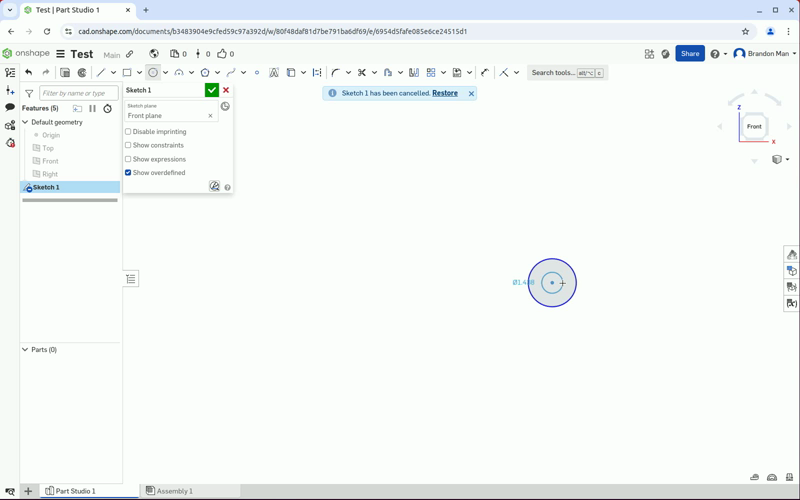
scroll(6)
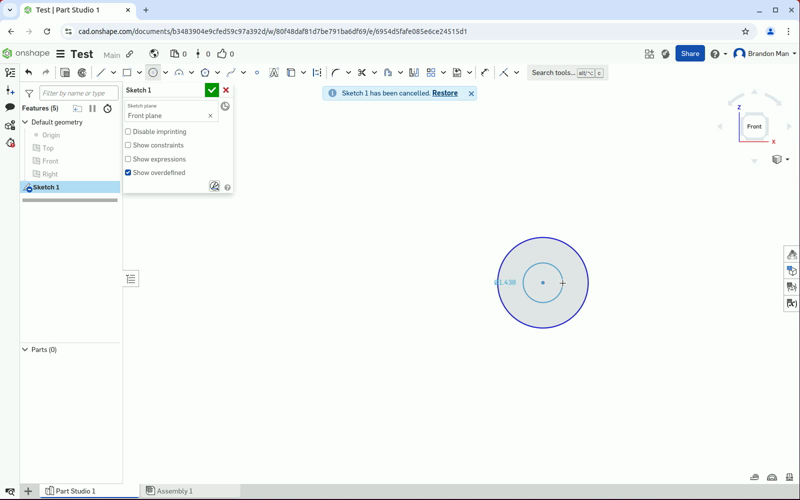
scroll(6)
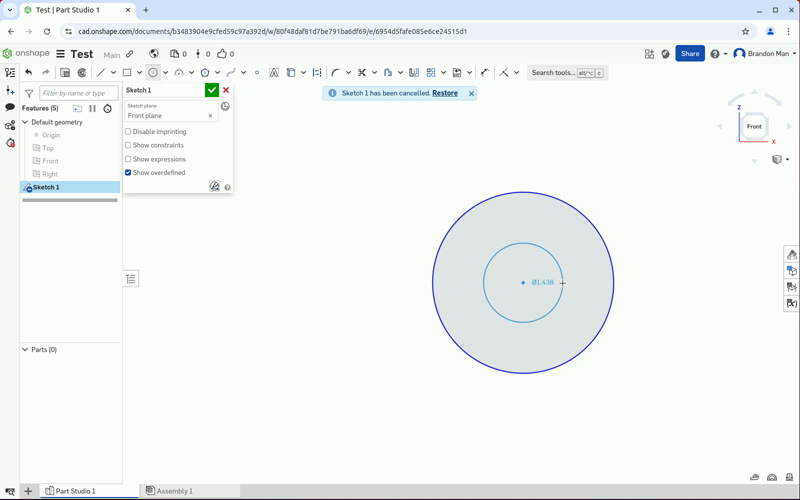
click(562, 282)
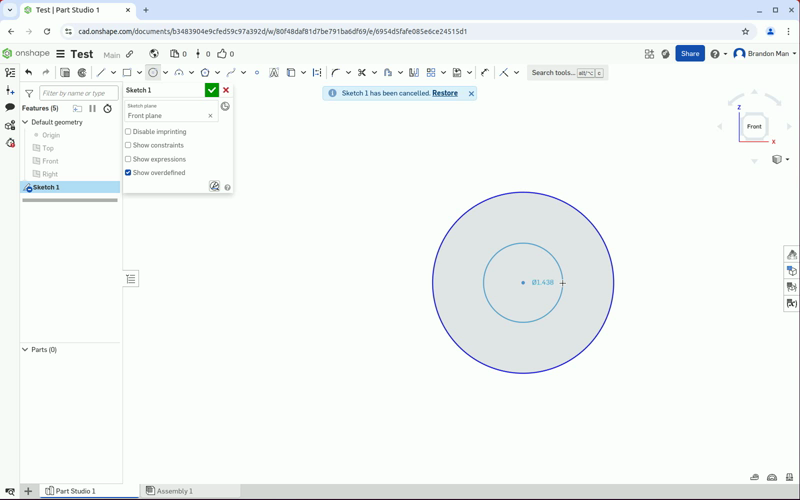
scroll(-6)
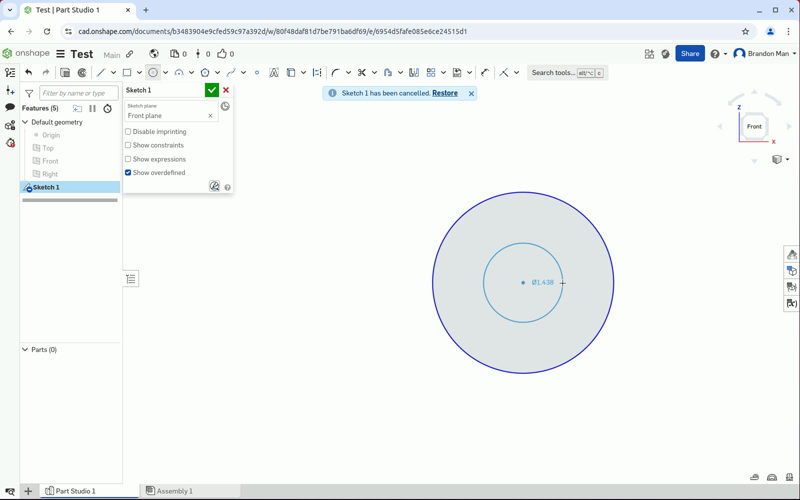
scroll(-6)
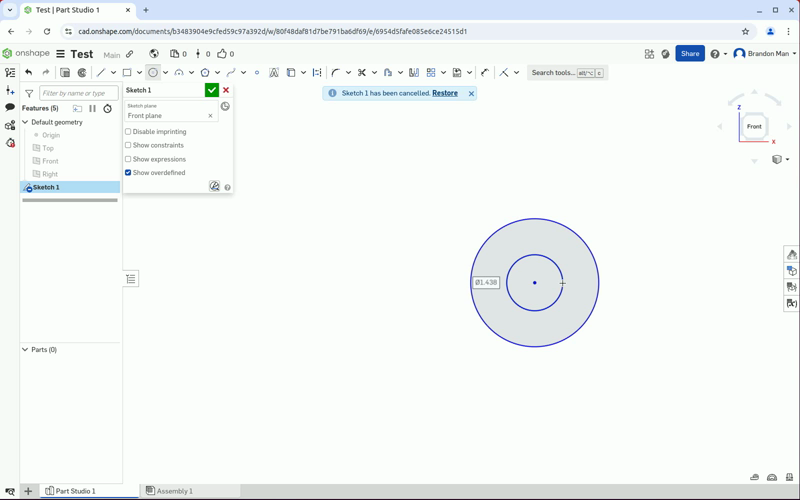
scroll(-6)
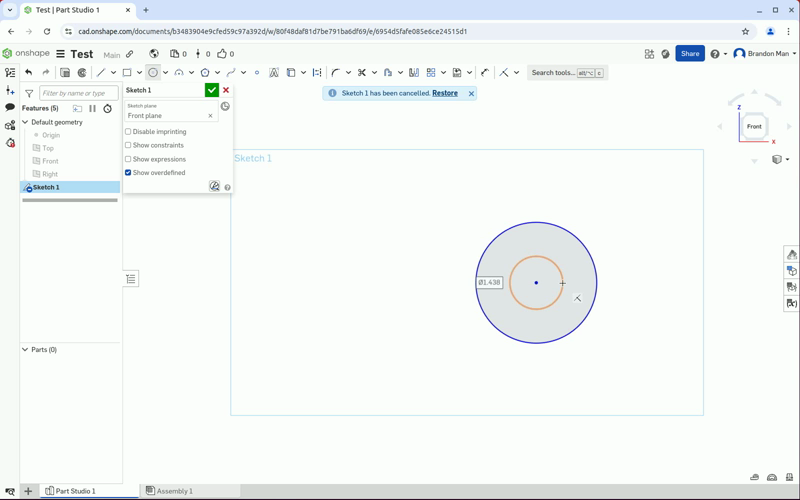
scroll(-6)
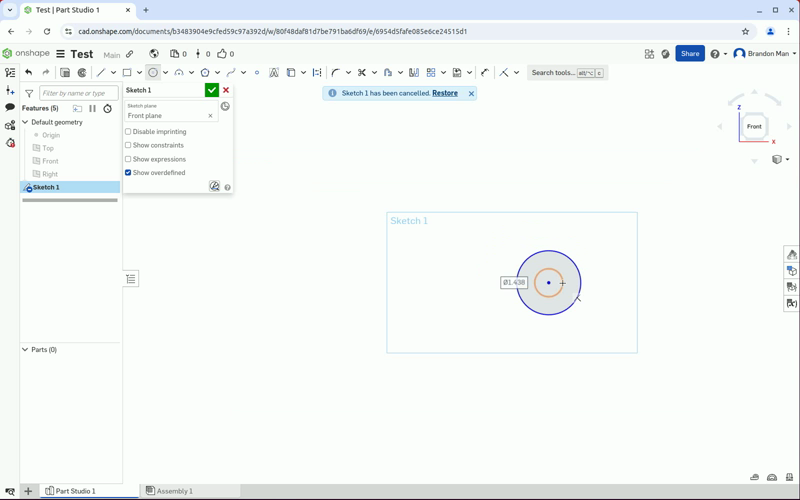
scroll(-6)
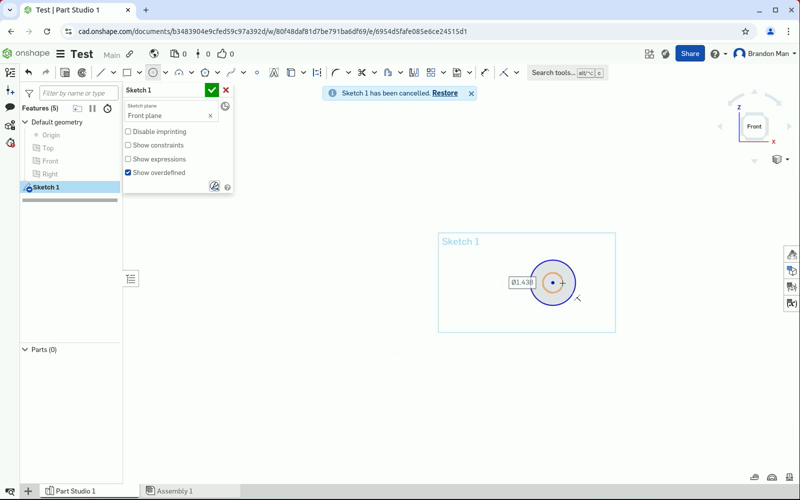
scroll(-6)
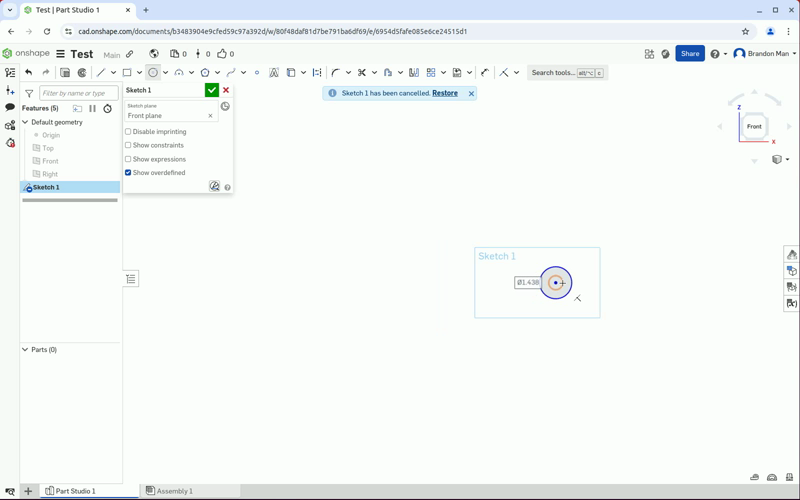
scroll(-6)
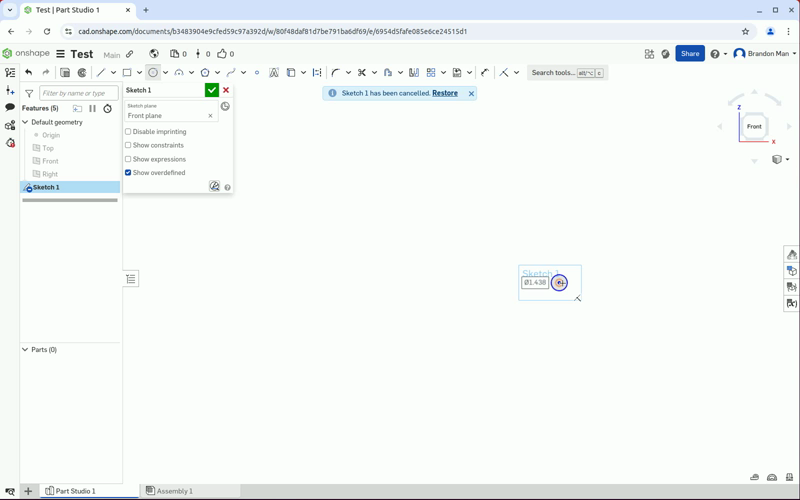
key(esc)
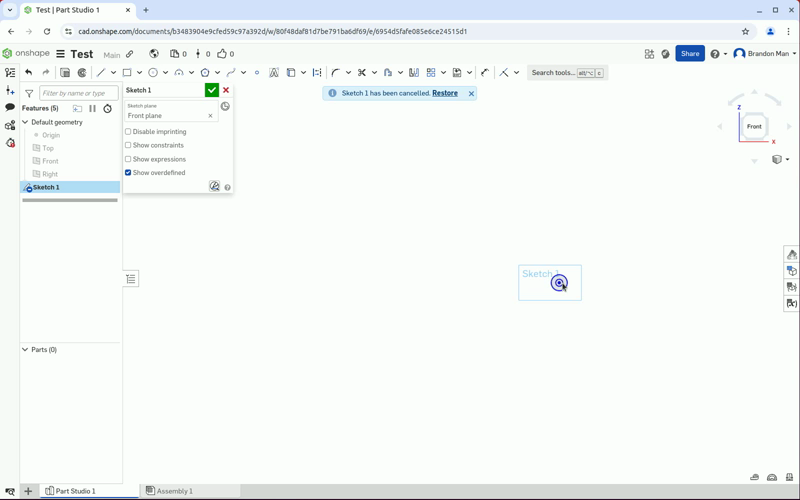
mouse_move(555, 286)
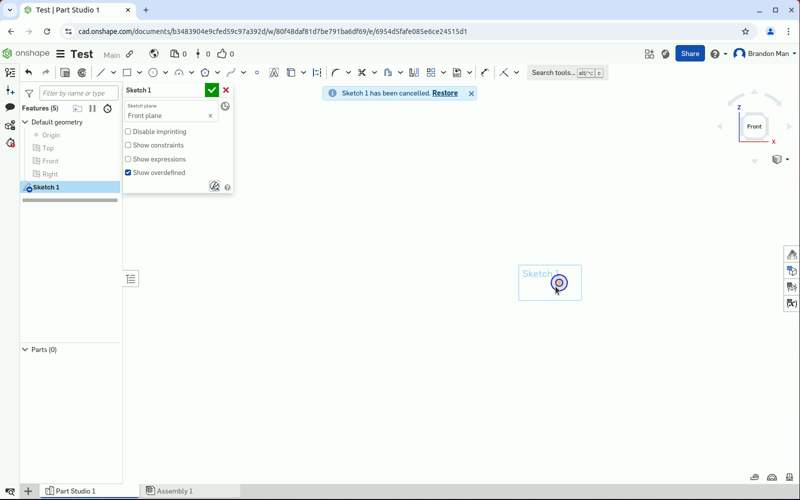
scroll(6)
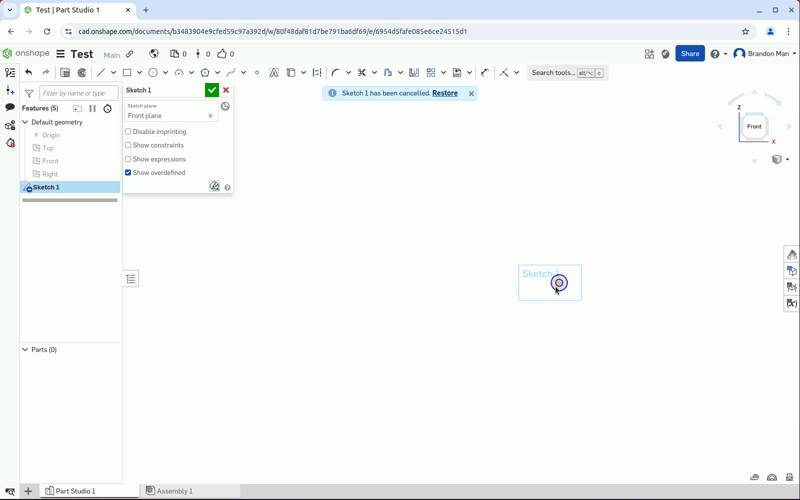
scroll(6)
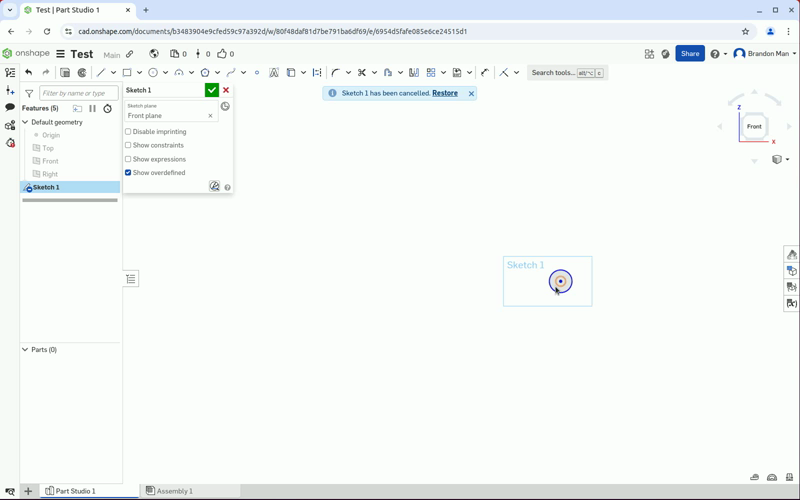
scroll(6)
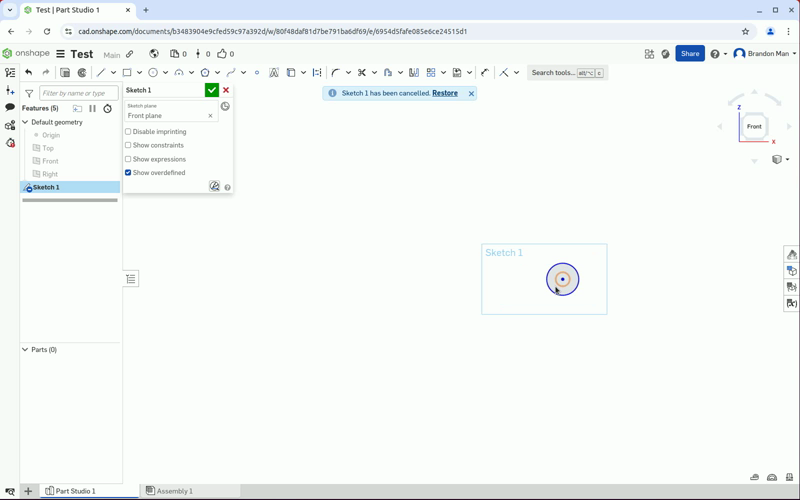
scroll(6)
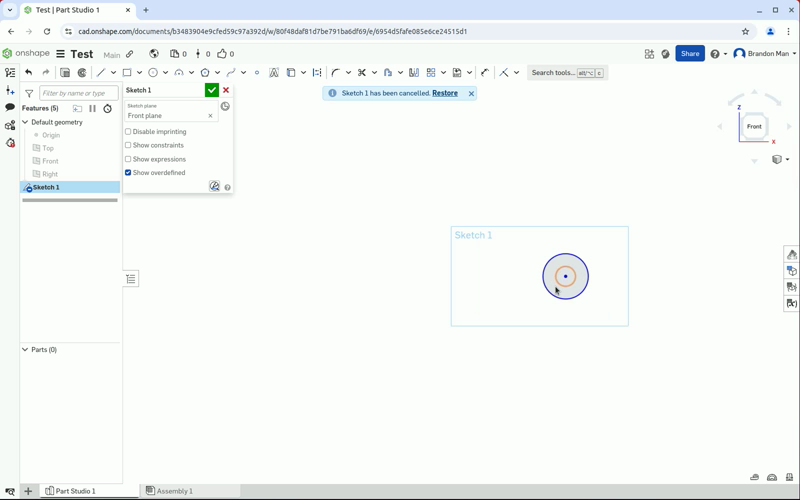
scroll(6)
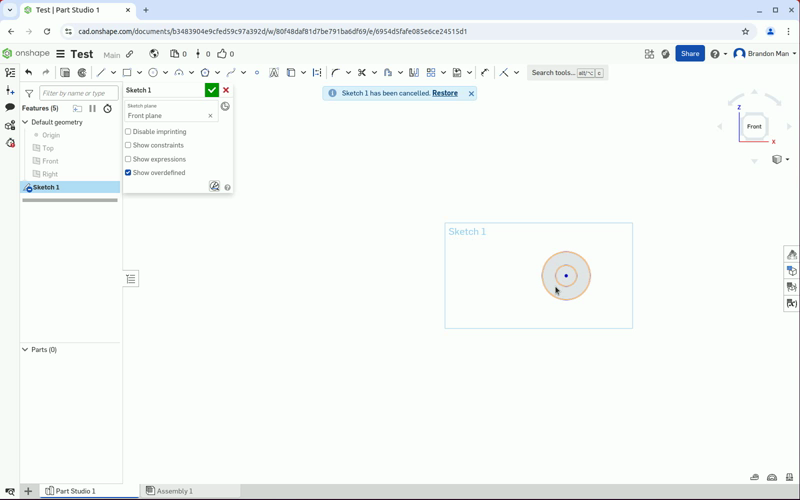
scroll(6)
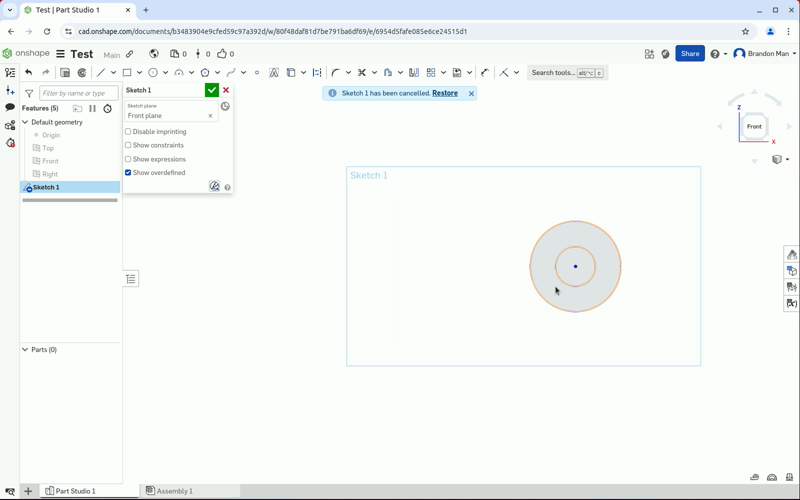
scroll(6)
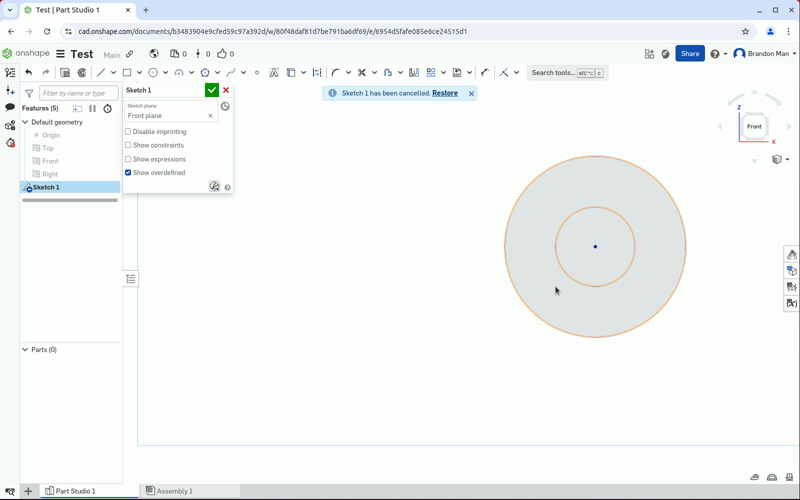
click(555, 286)
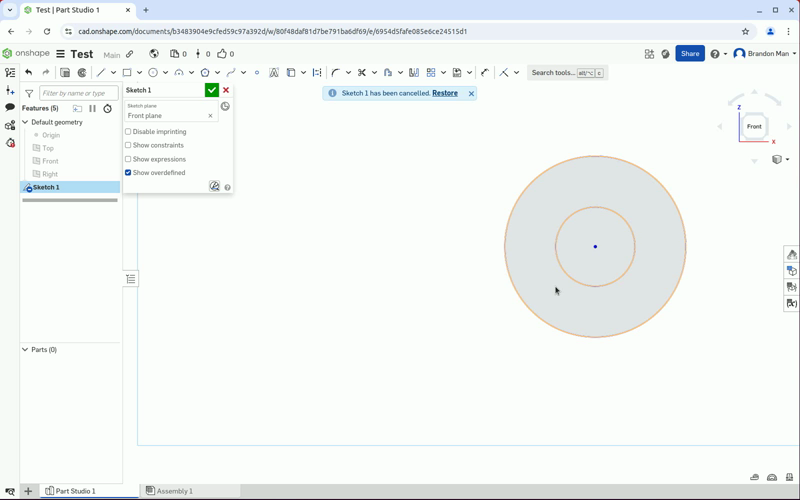
scroll(-6)
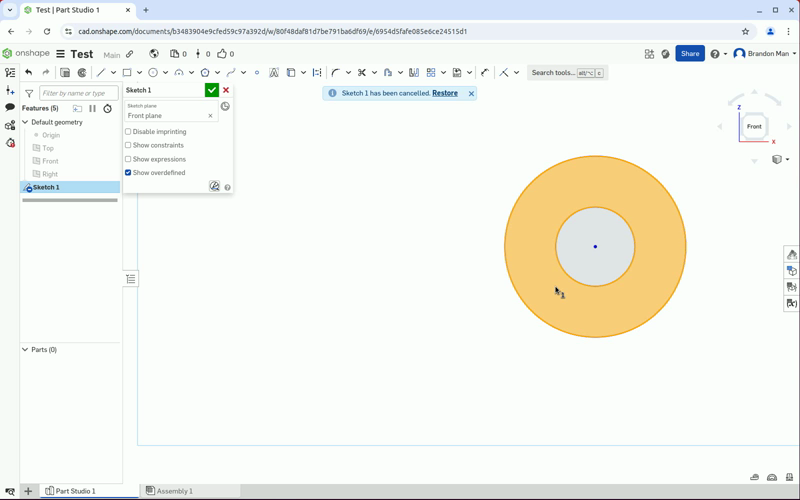
scroll(-6)
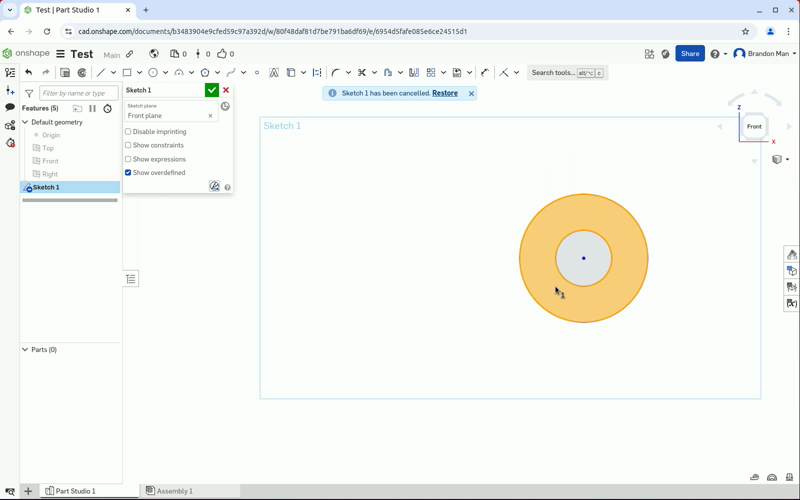
scroll(-6)
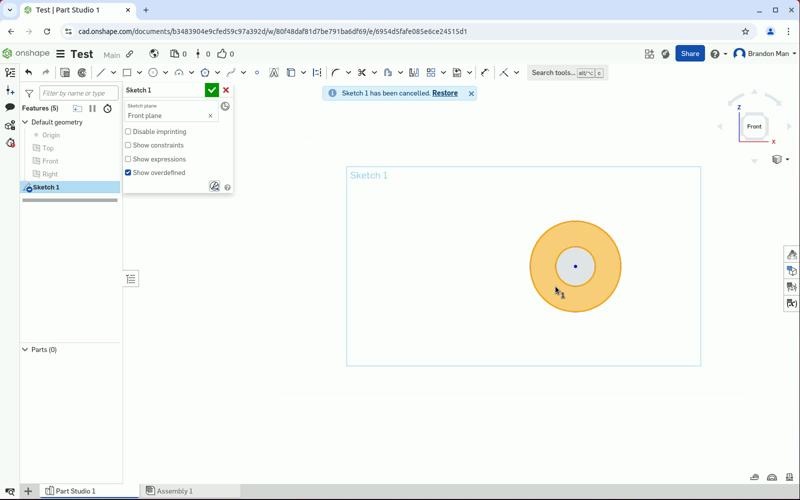
scroll(-6)
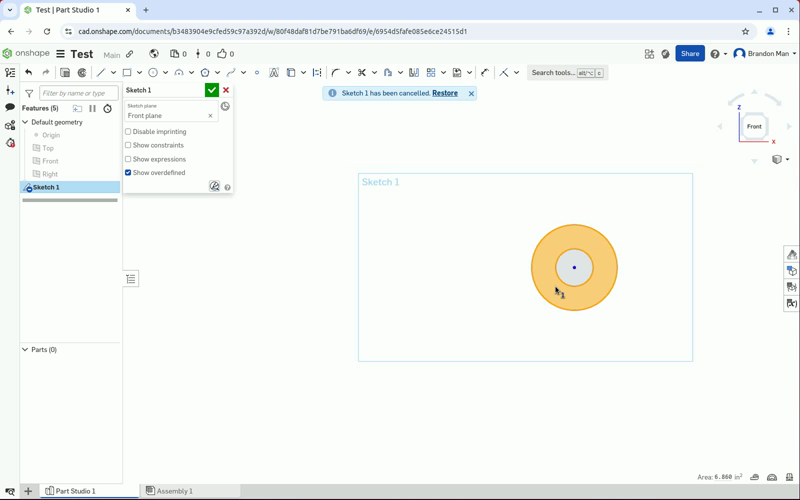
scroll(-6)
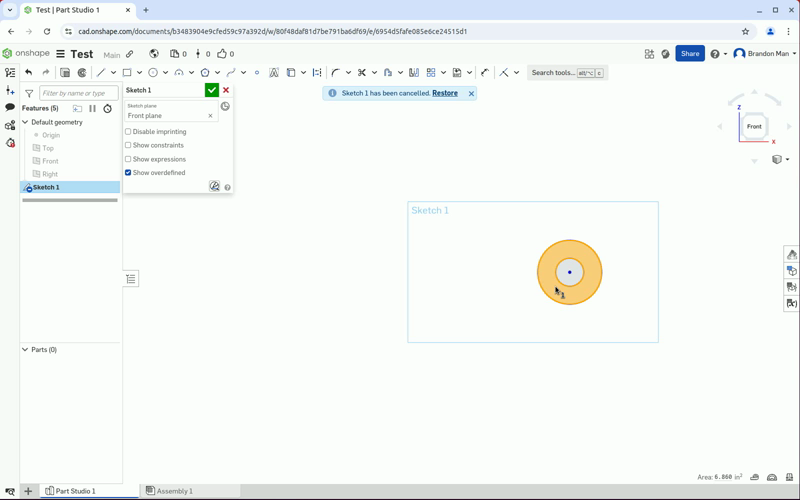
scroll(-6)
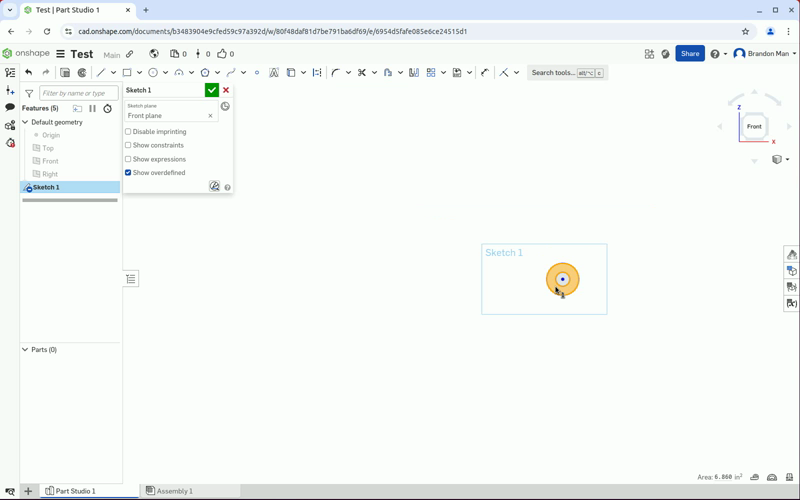
scroll(-6)
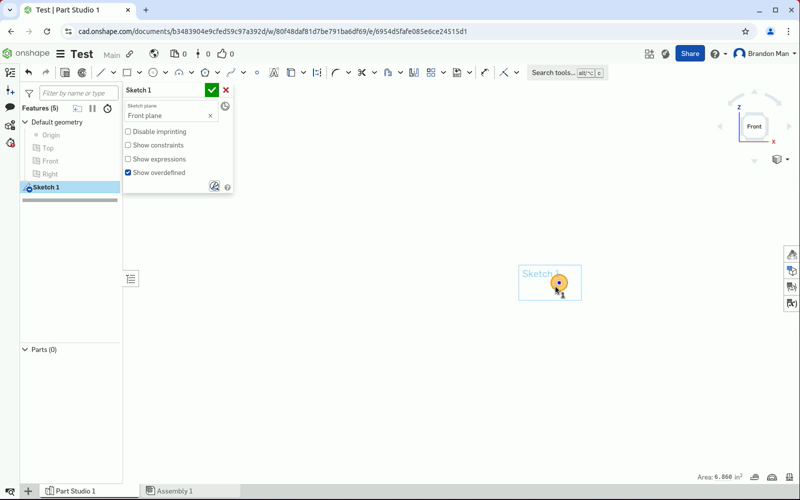
mouse_move(73, 352)
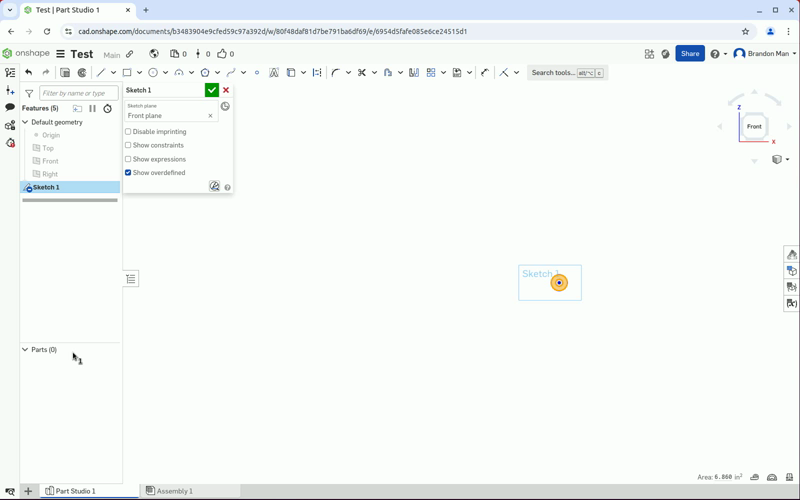
key(shift+y)
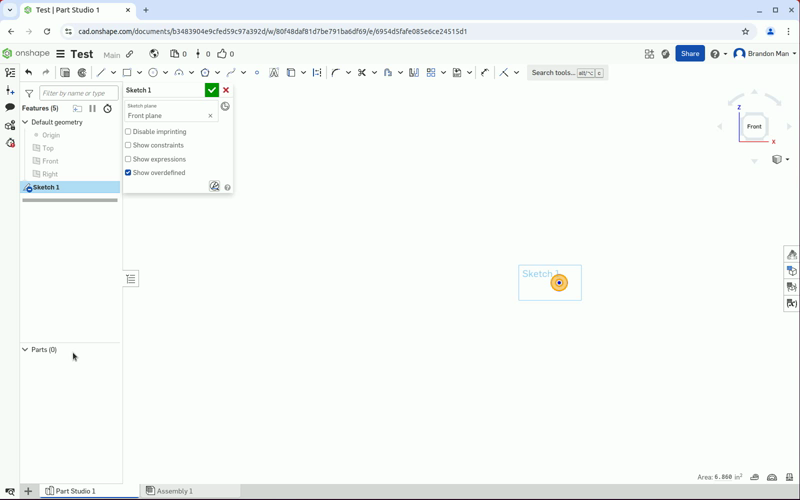
key(shift+e)
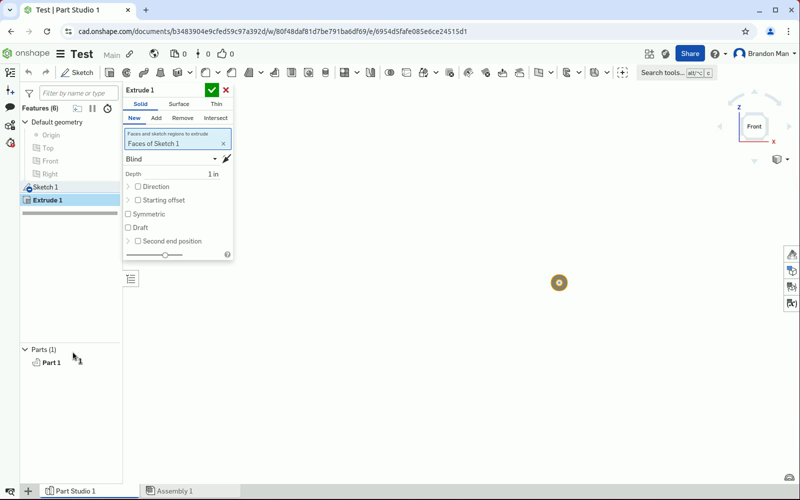
mouse_move(143, 106)
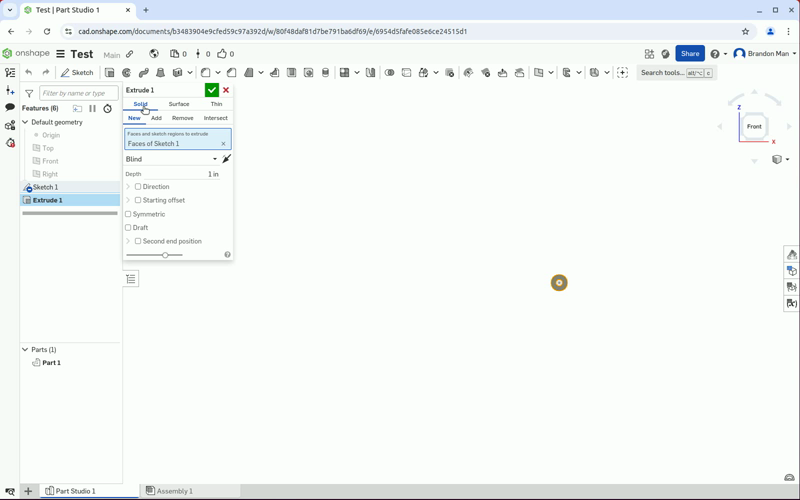
click(143, 106)
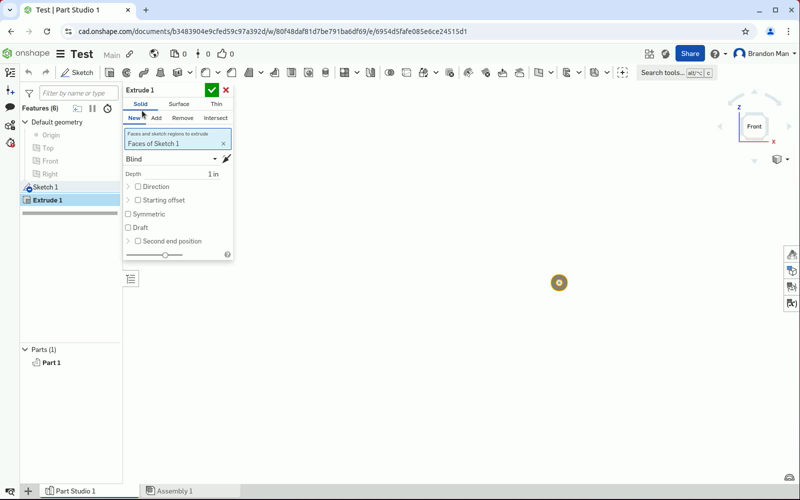
mouse_move(137, 120)
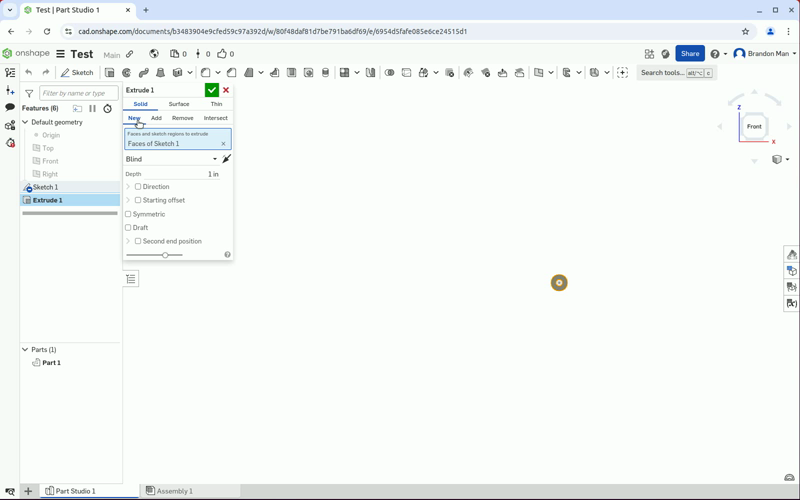
click(137, 120)
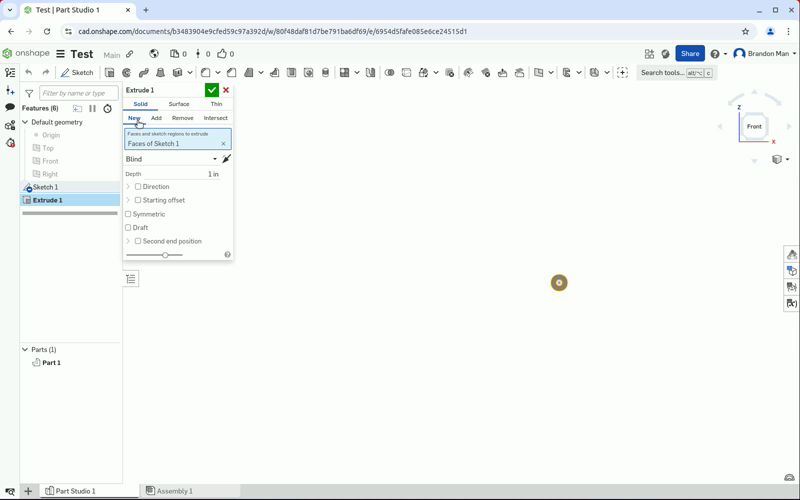
key(tab, 4)
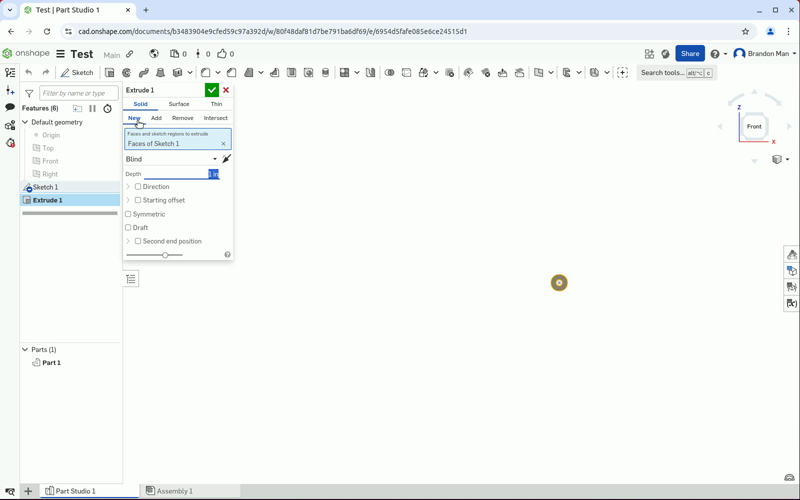
text(1.444)
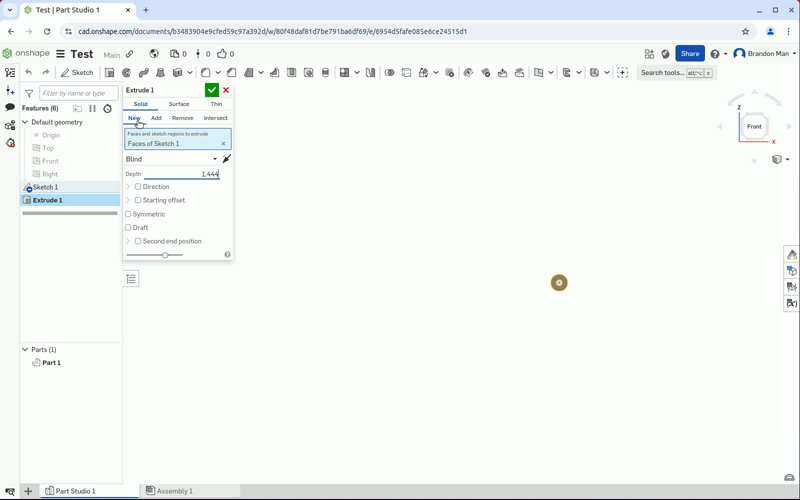
key(enter)
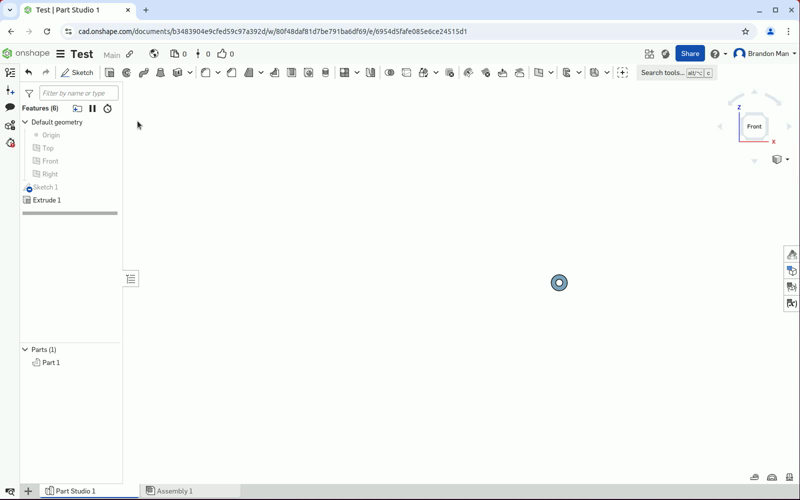
key(shift+h)
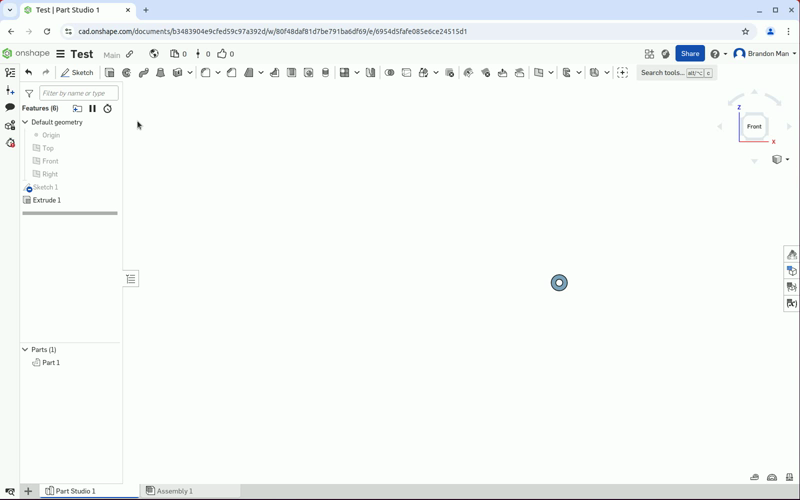
key(shift+h)
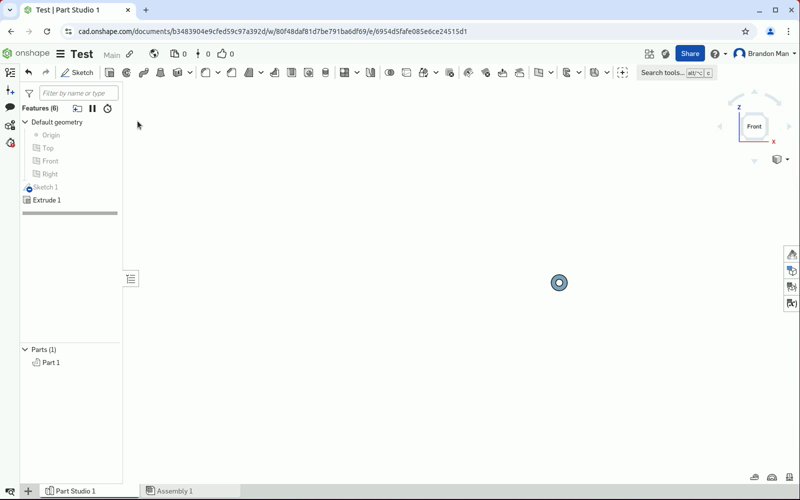
mouse_move(73, 189)
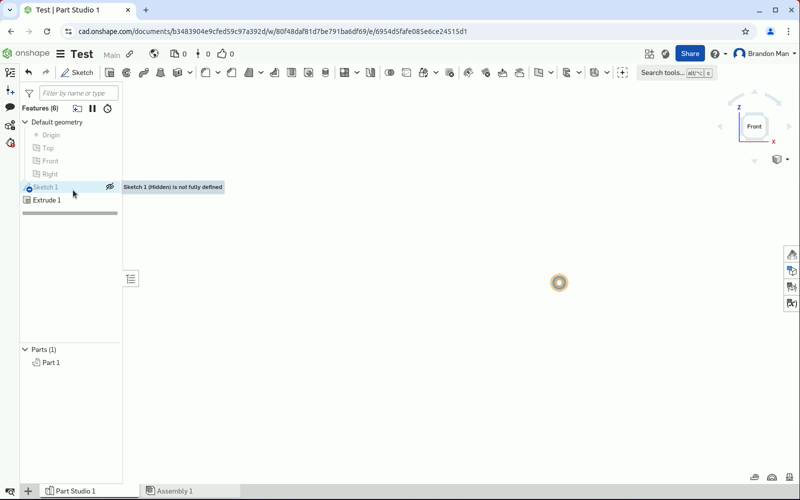
click(73, 189)
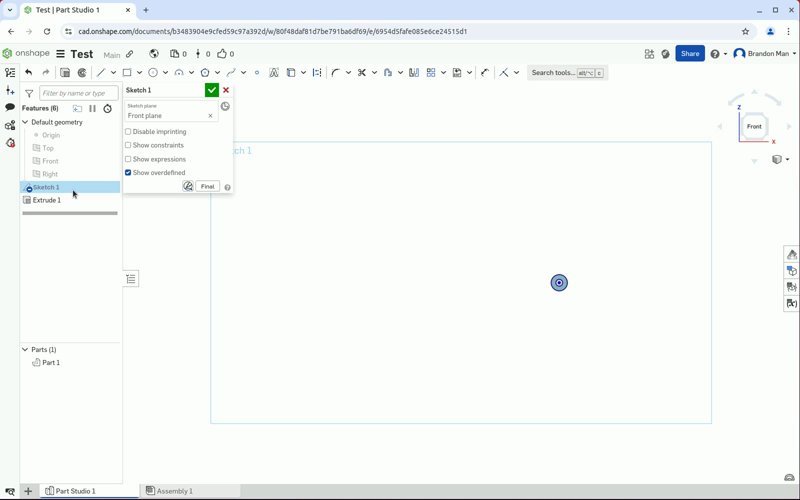
mouse_move(229, 92)
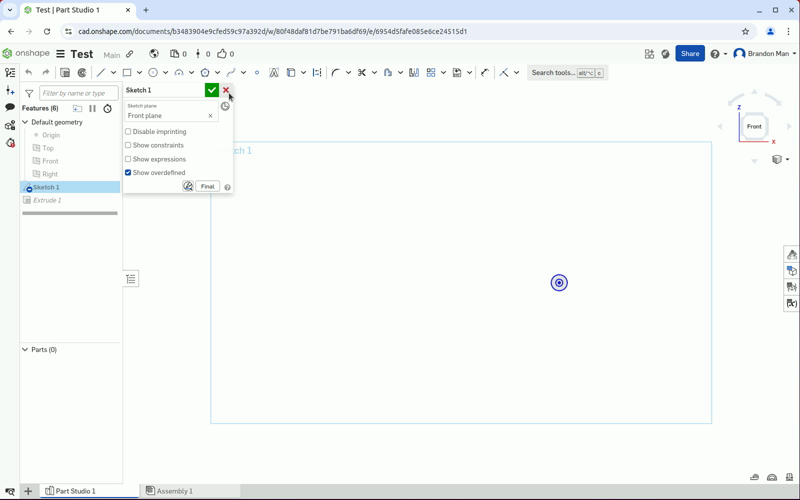
click(229, 92)
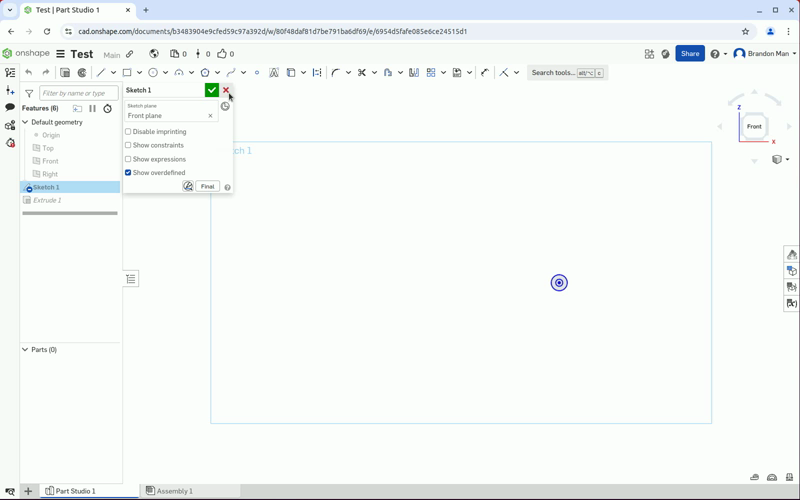
key(shift+s)
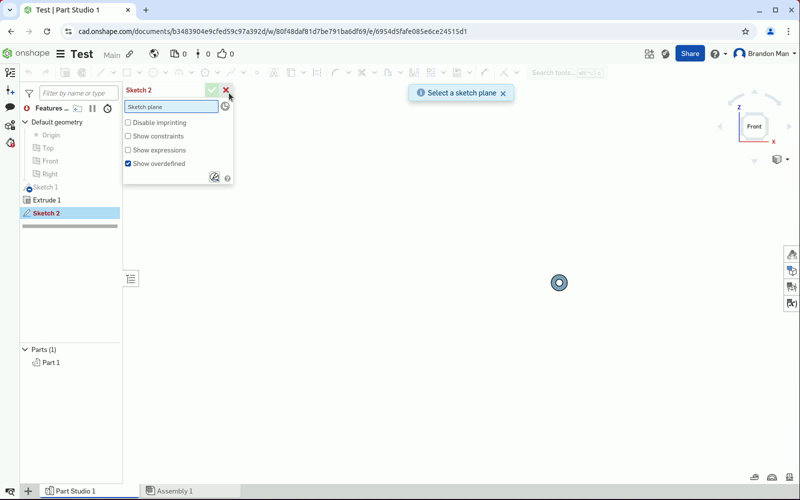
mouse_move(73, 163)
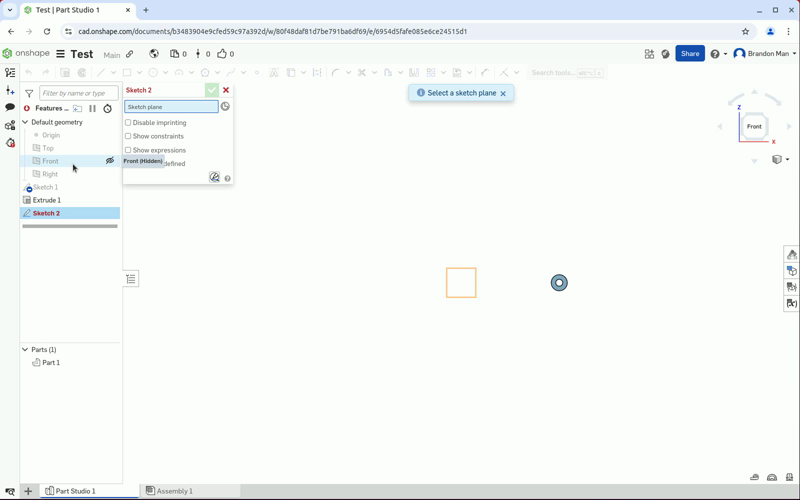
click(73, 163)
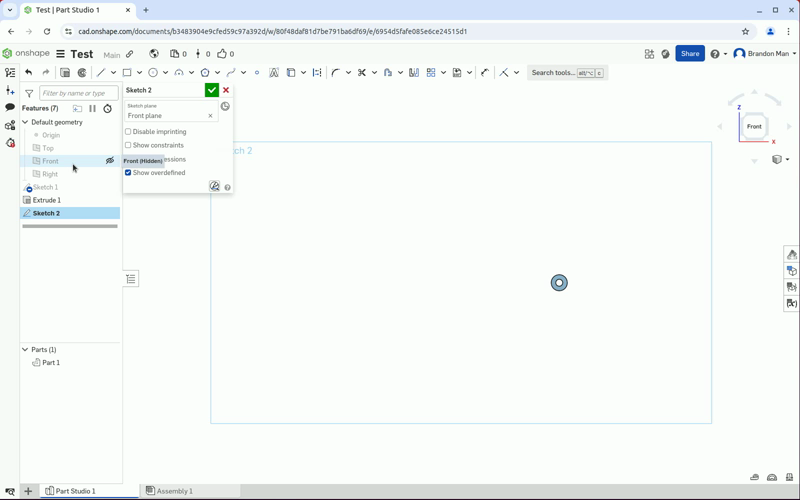
mouse_move(73, 352)
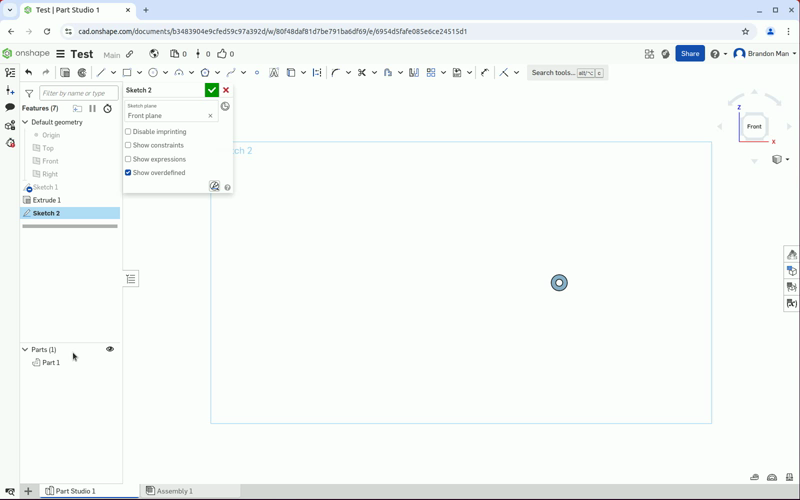
key(y)
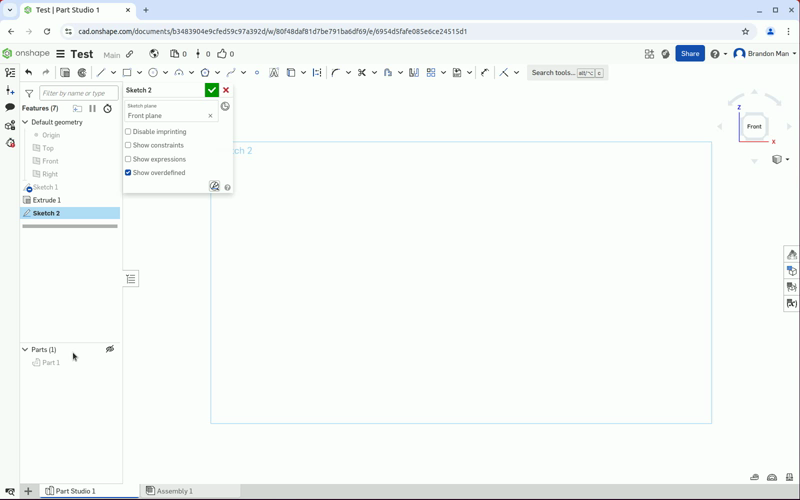
key(a)
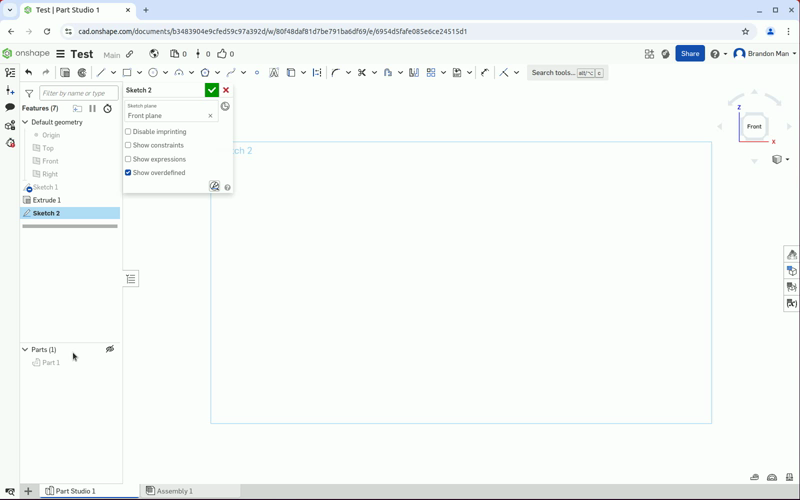
key_down(shift)
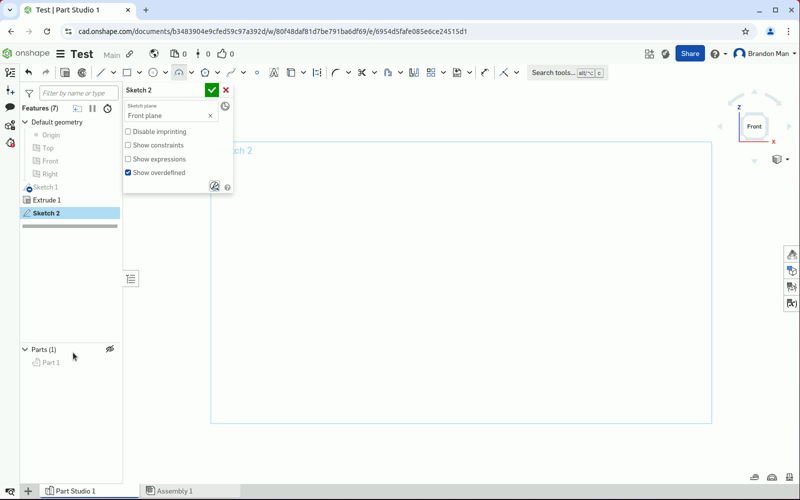
mouse_move(357, 297)
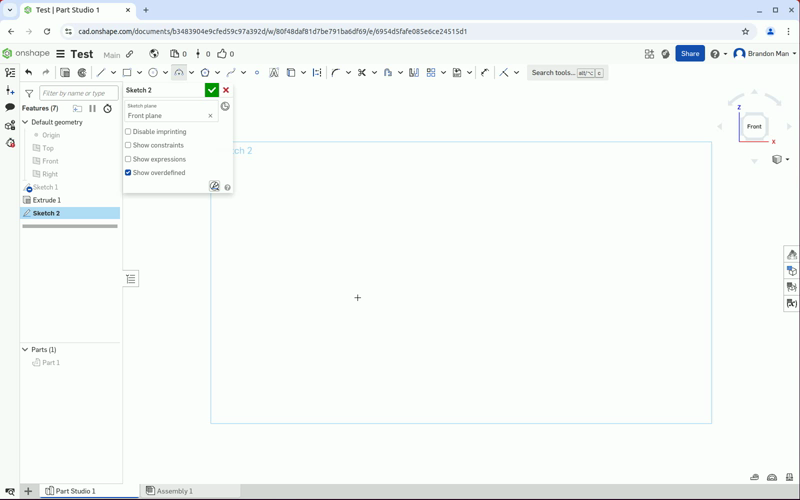
click(357, 297)
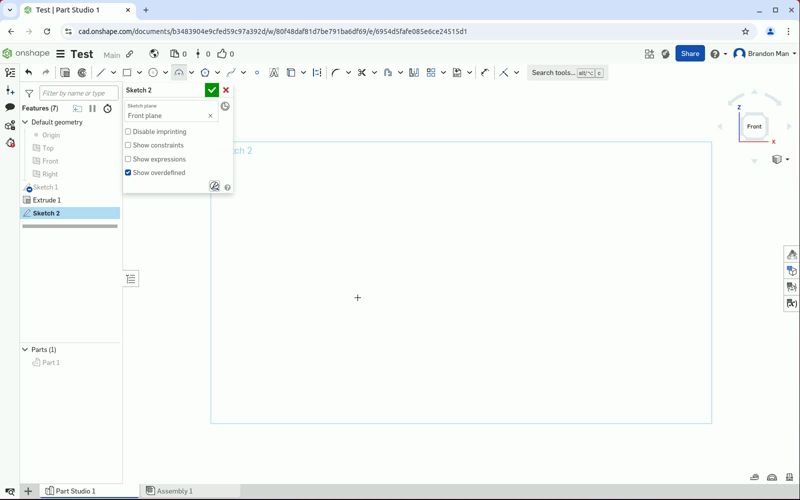
key_up(shift)
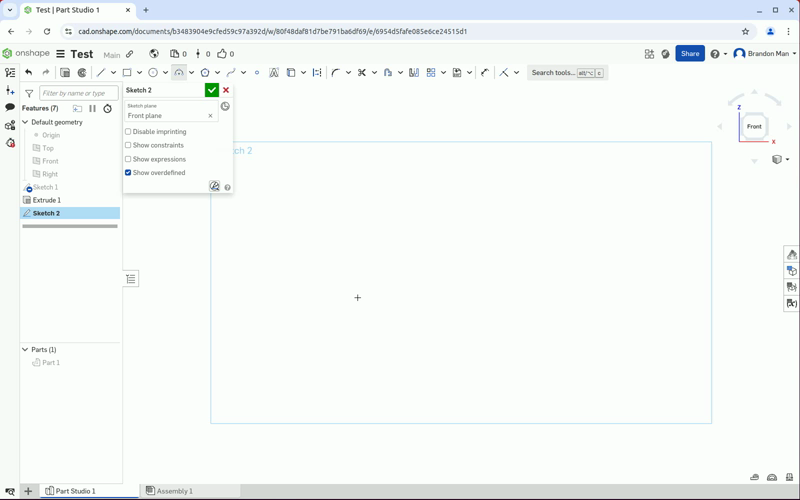
key_down(shift)
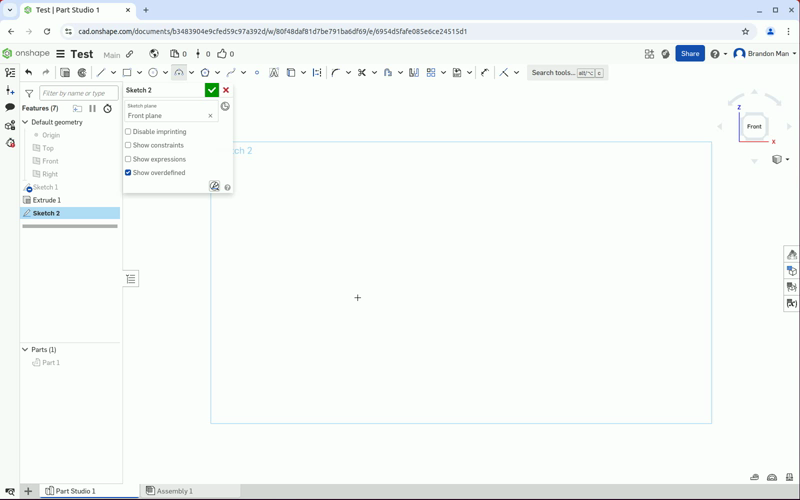
mouse_move(563, 297)
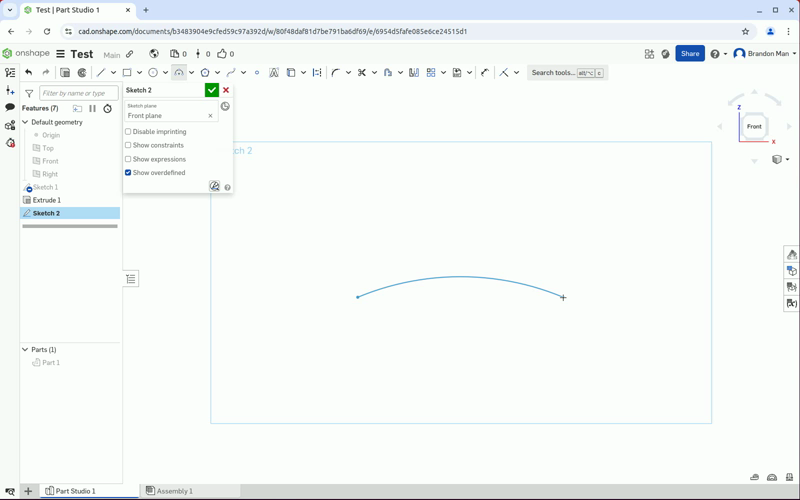
click(563, 297)
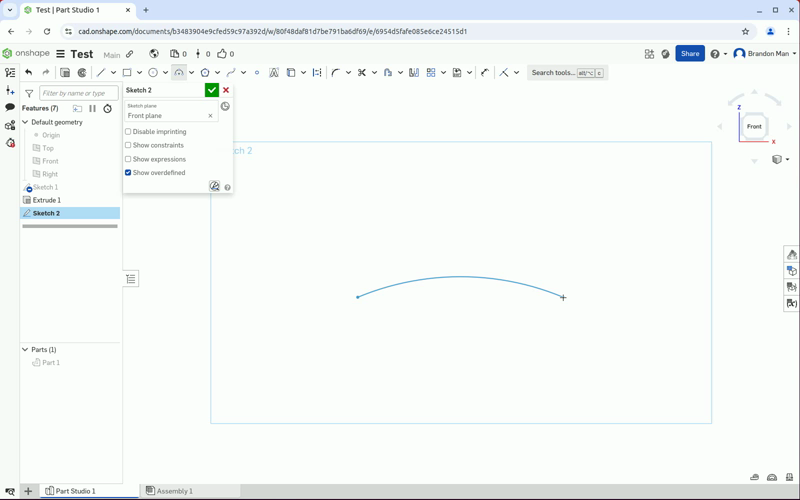
mouse_move(460, 318)
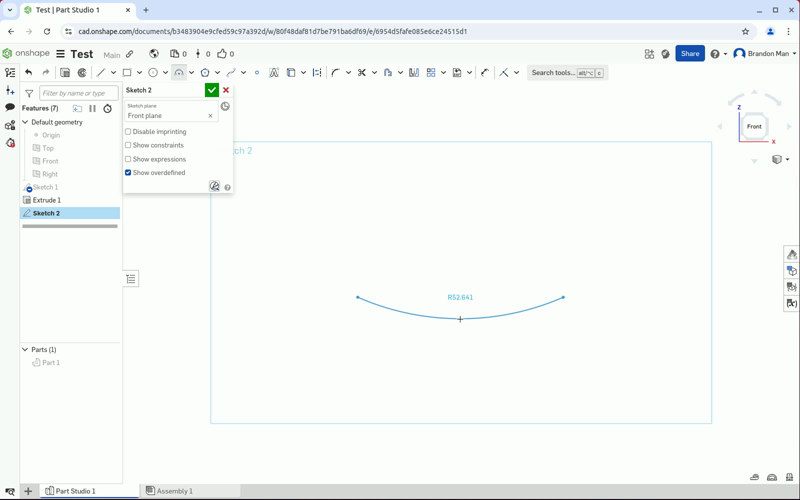
click(460, 318)
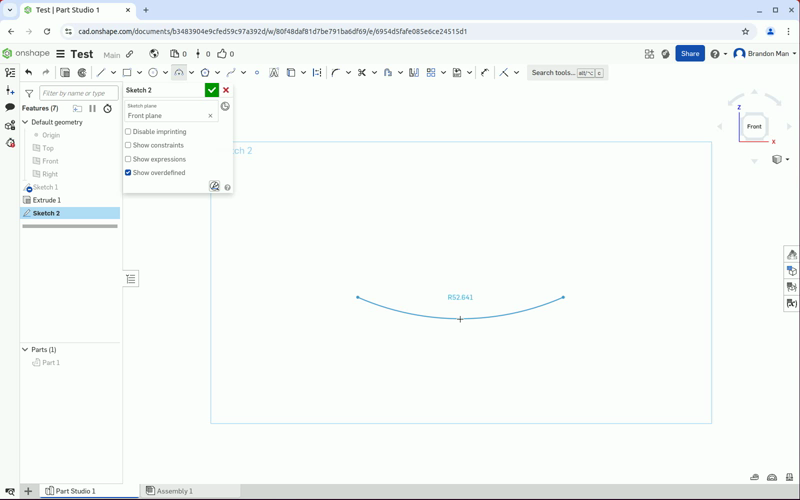
key_up(shift)
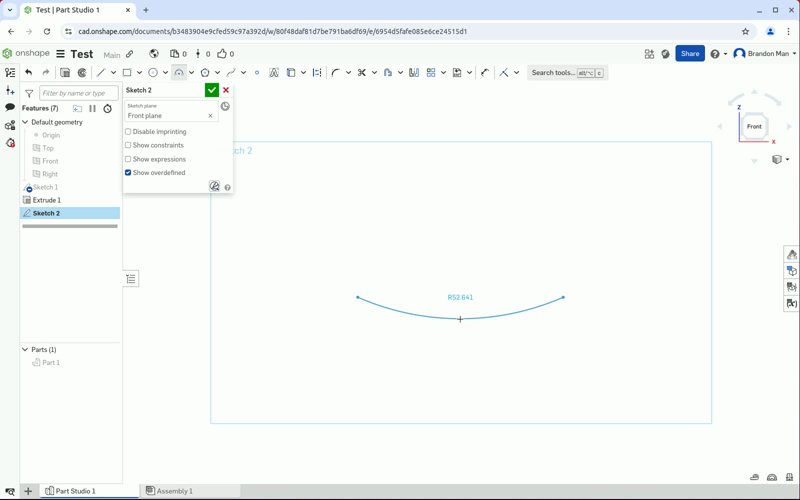
mouse_move(563, 297)
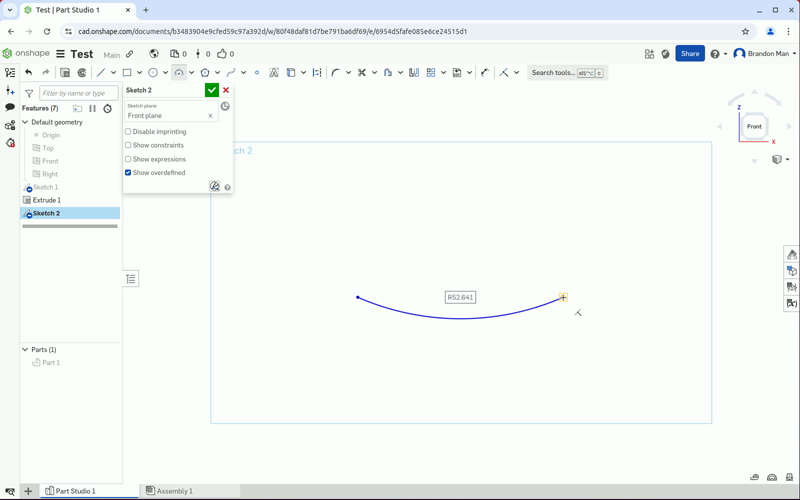
click(563, 297)
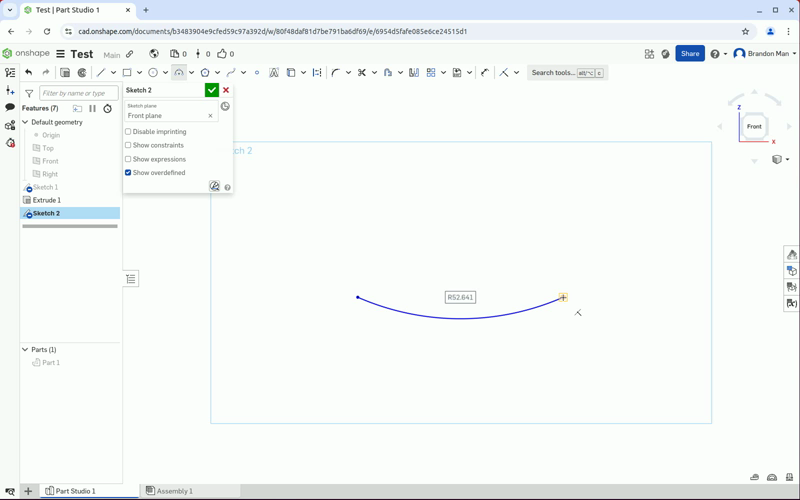
key_down(shift)
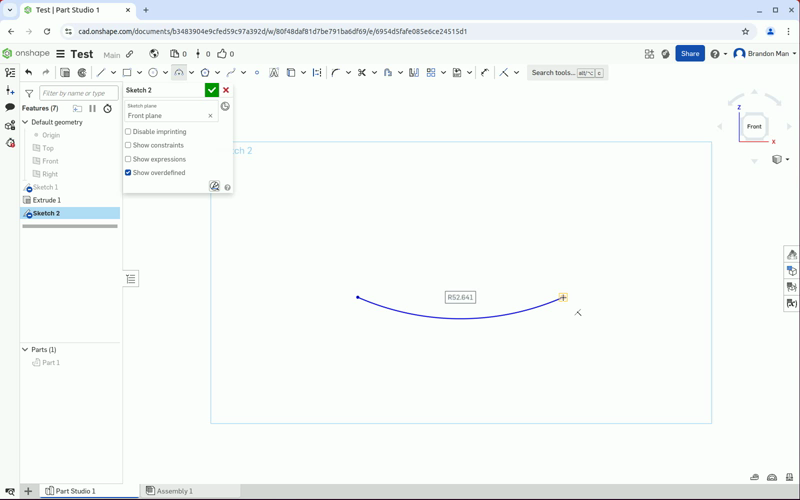
mouse_move(560, 270)
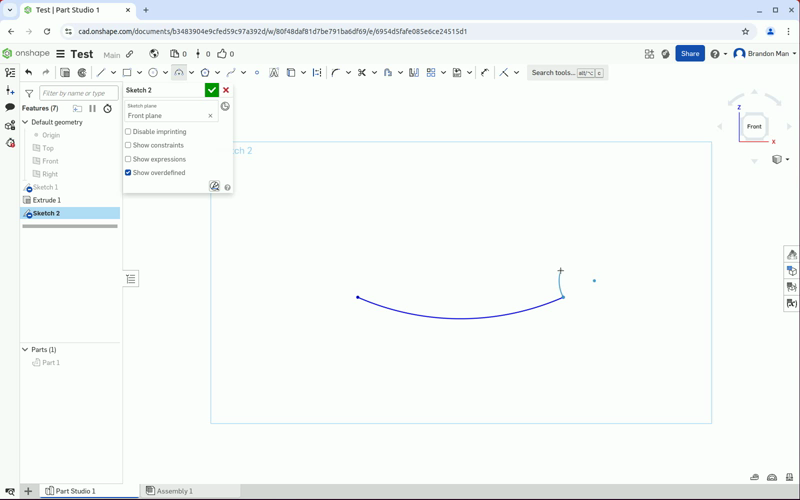
click(560, 270)
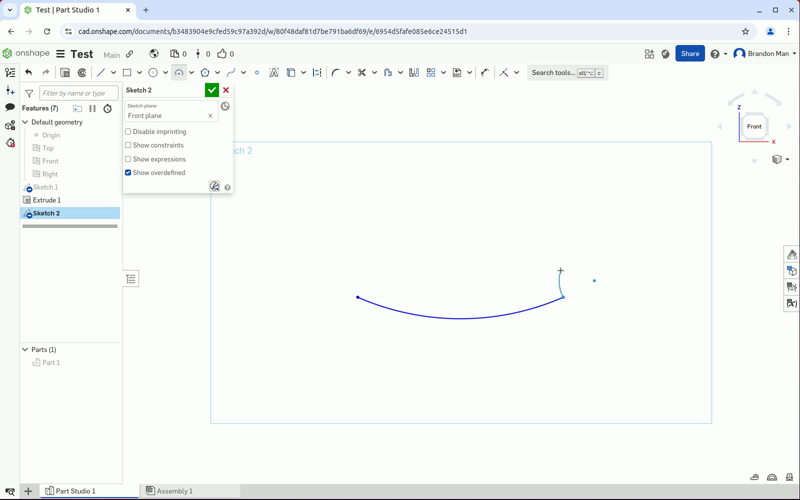
mouse_move(571, 282)
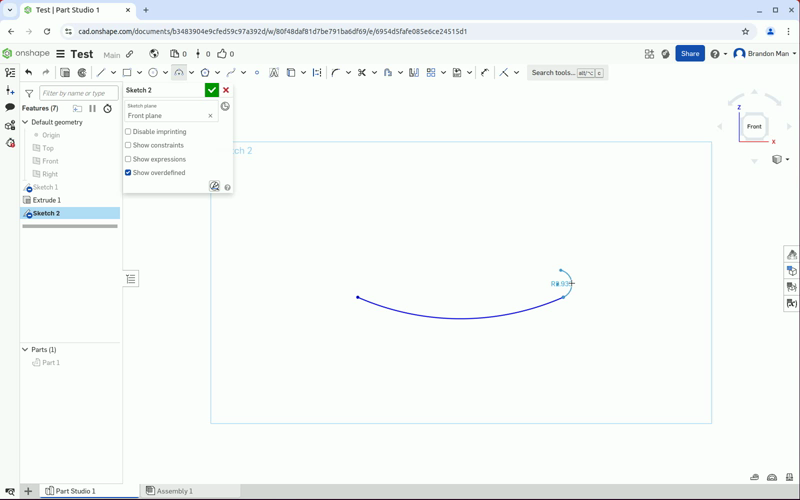
click(571, 282)
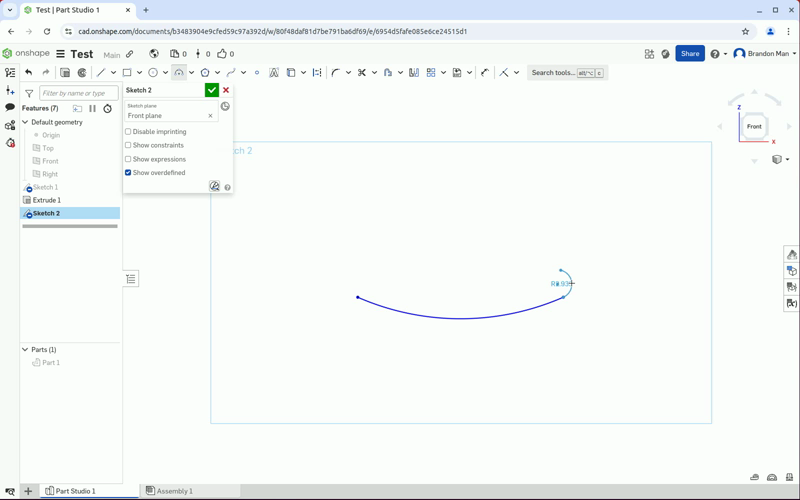
key_up(shift)
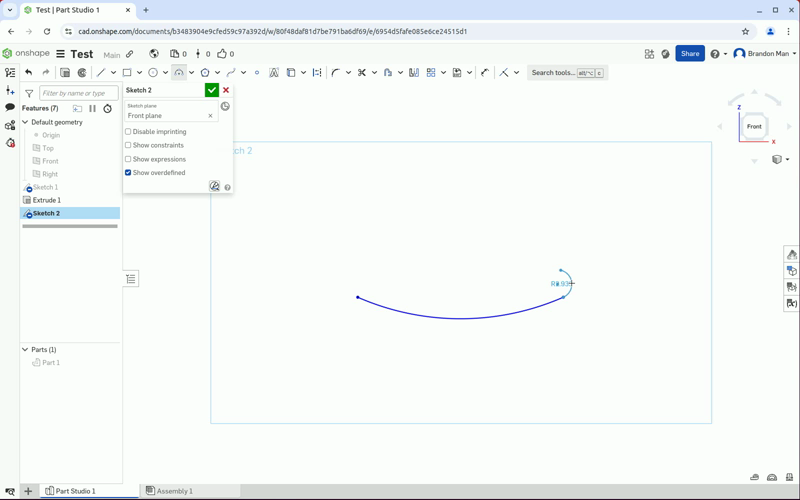
mouse_move(560, 270)
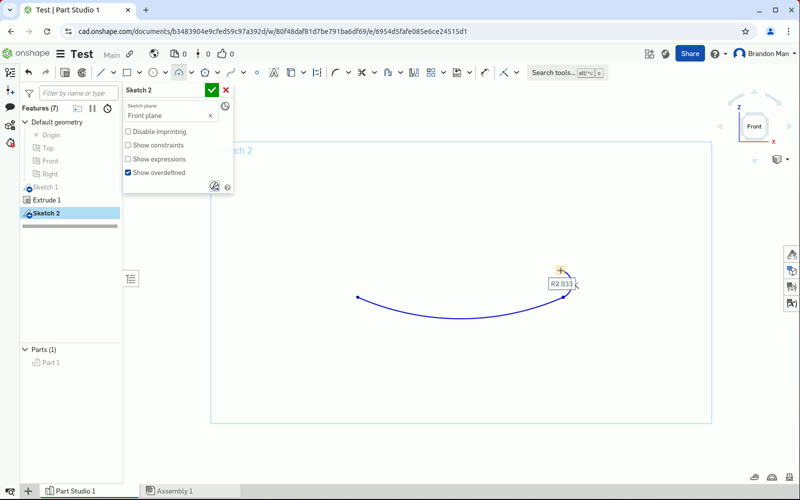
click(560, 270)
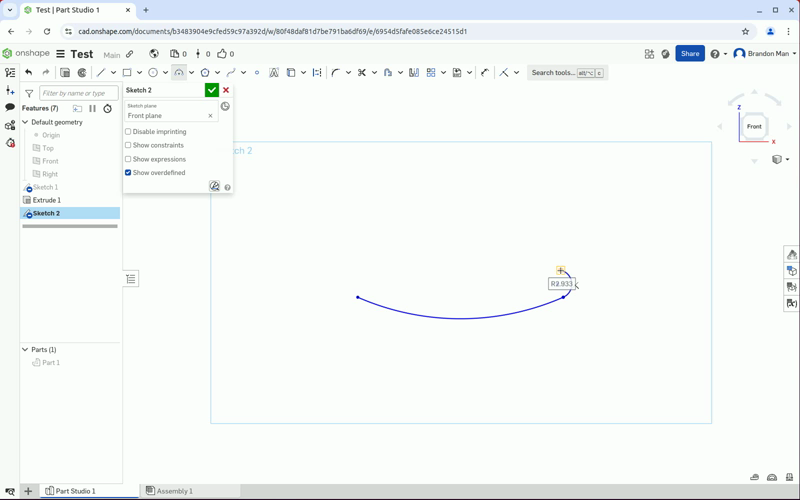
key_down(shift)
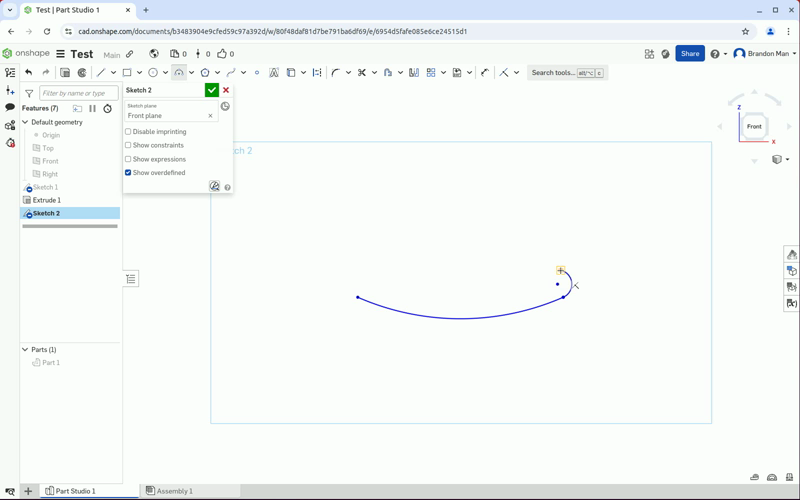
mouse_move(359, 270)
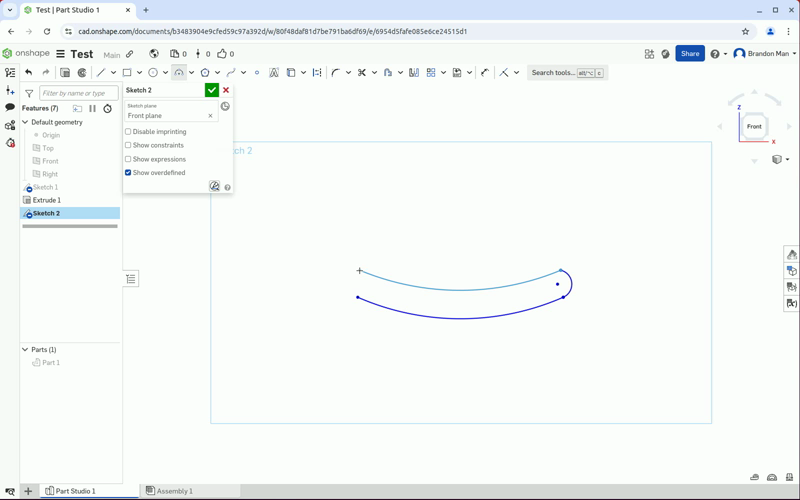
click(359, 270)
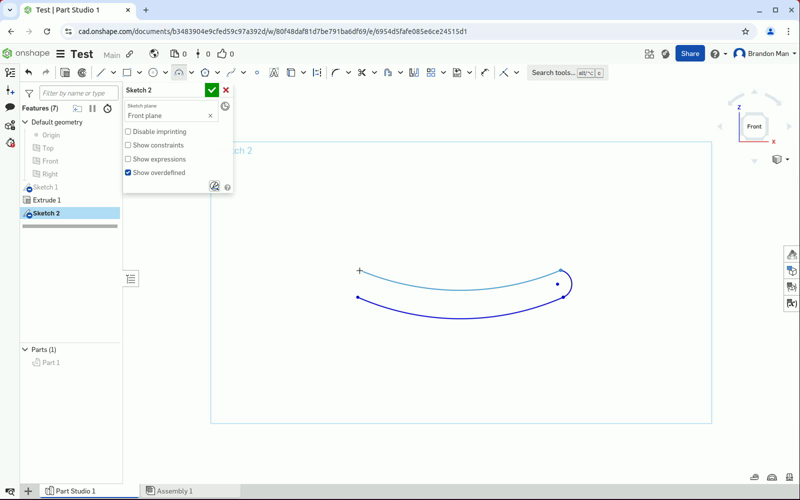
mouse_move(460, 255)
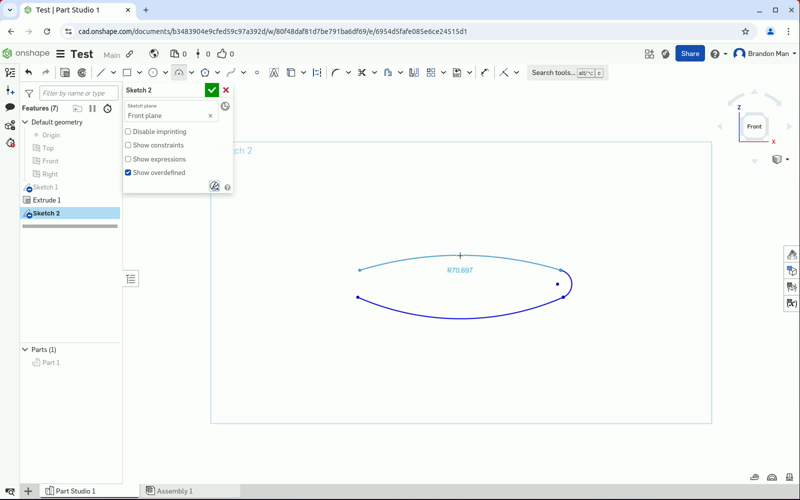
click(460, 255)
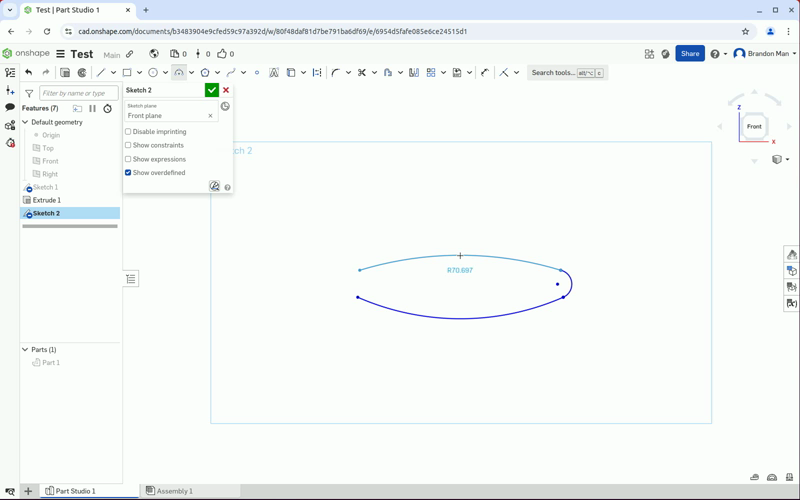
key_up(shift)
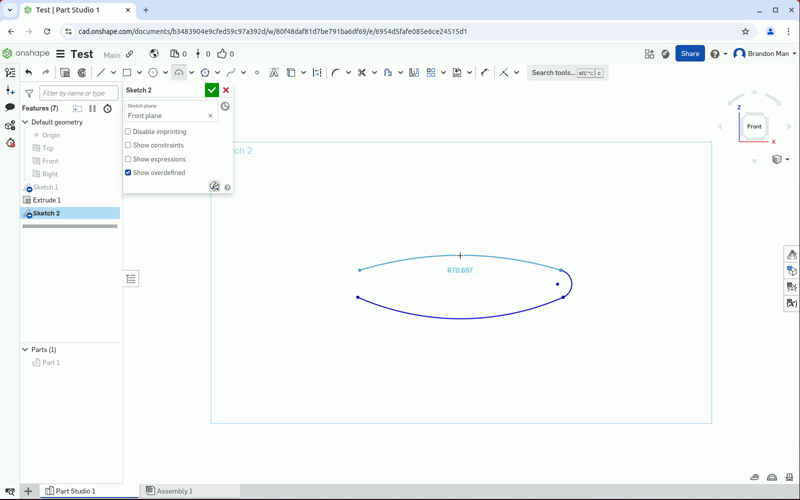
mouse_move(359, 270)
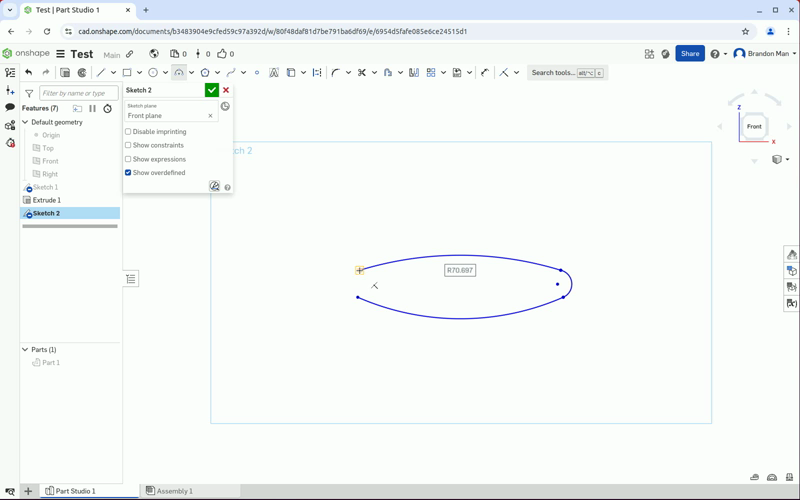
click(359, 270)
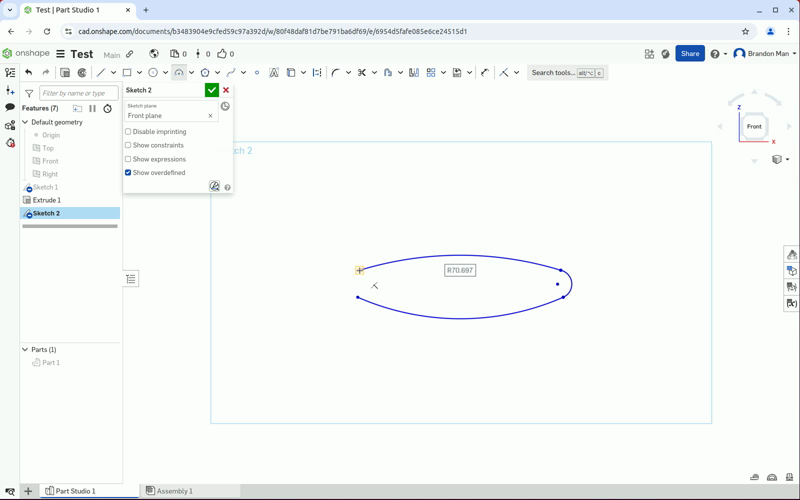
mouse_move(357, 297)
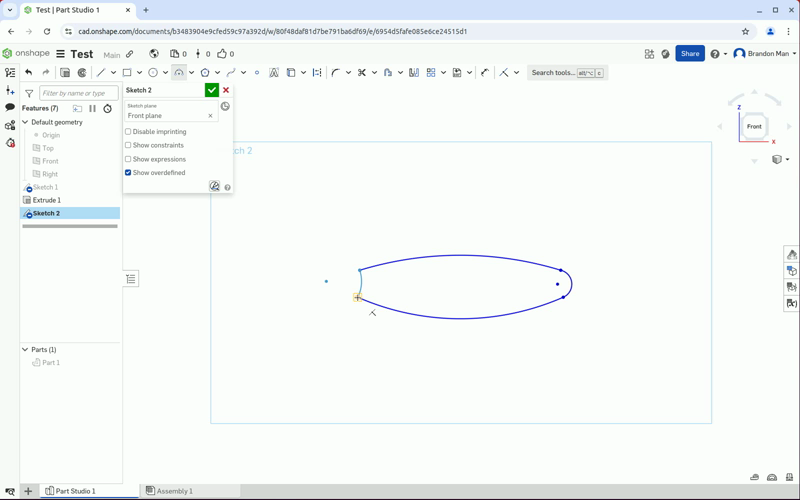
click(357, 297)
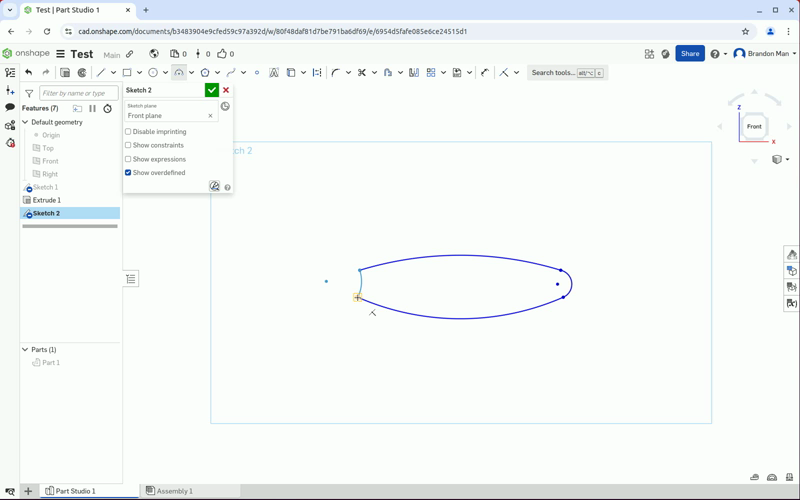
key_down(shift)
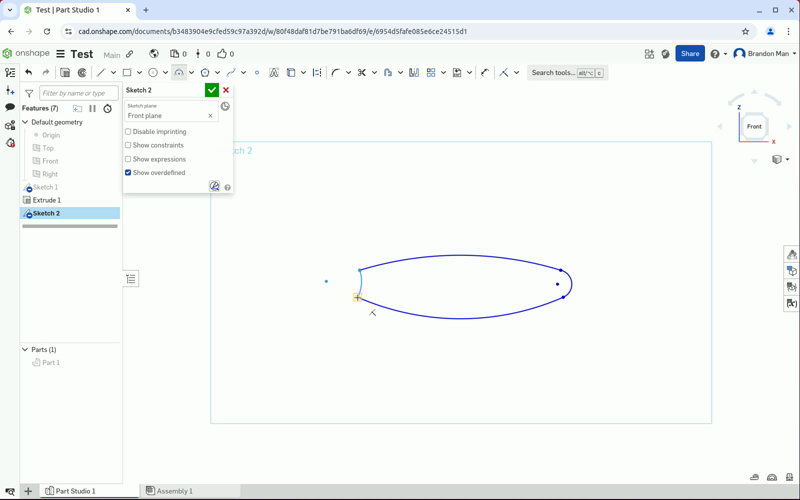
mouse_move(349, 282)
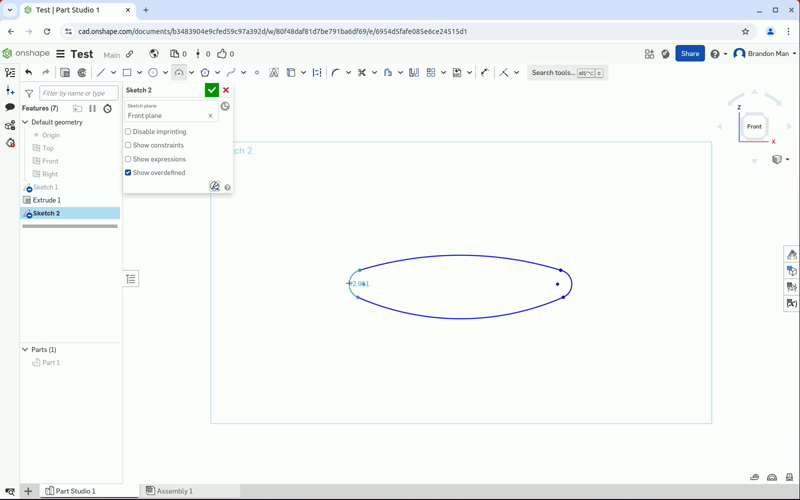
click(349, 282)
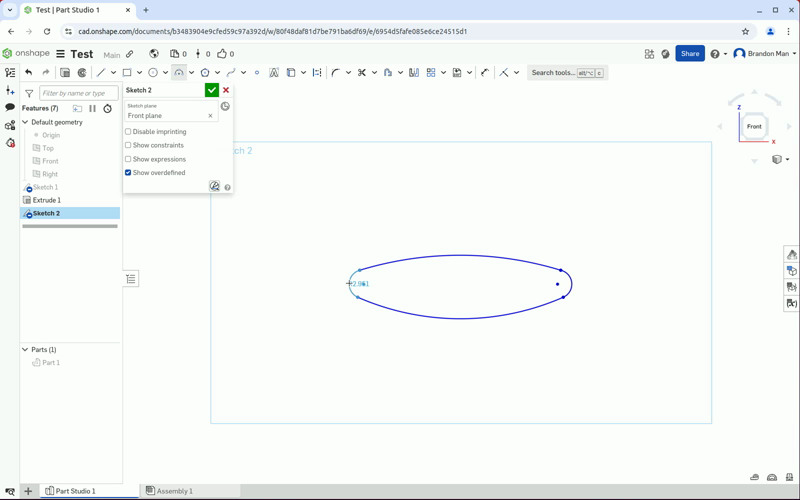
key_up(shift)
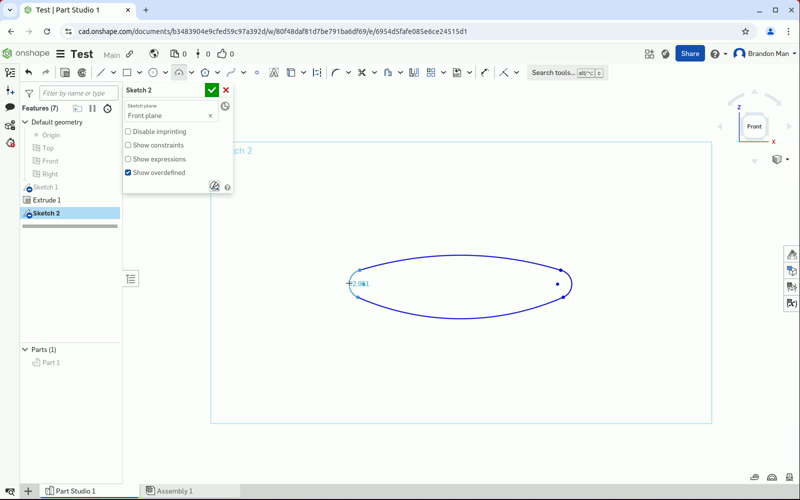
key(esc)
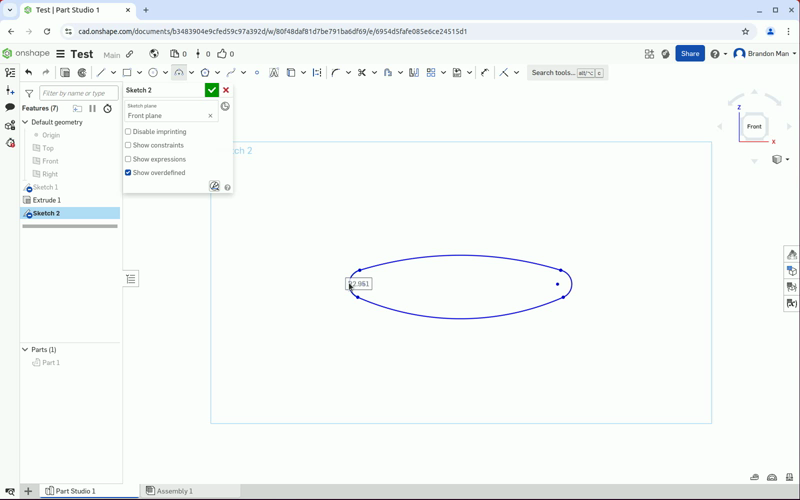
key(c)
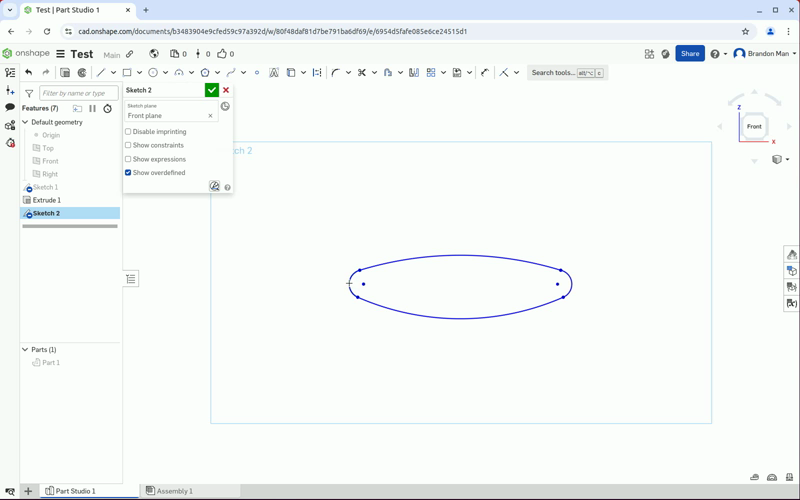
key_down(shift)
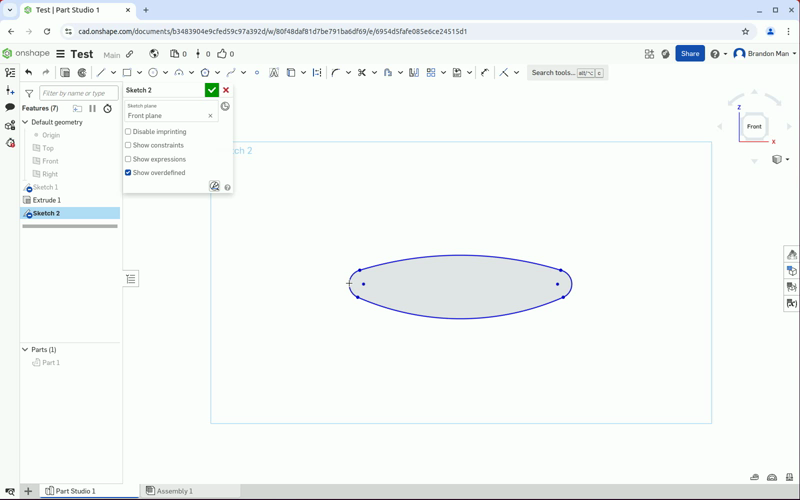
mouse_move(364, 283)
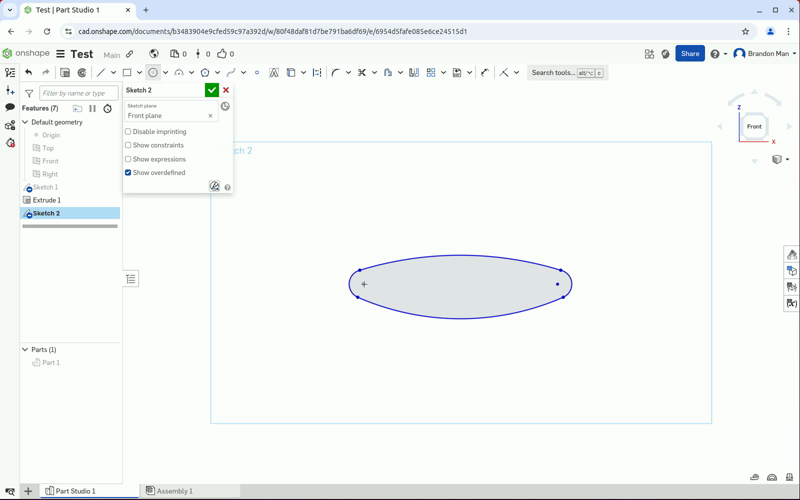
scroll(6)
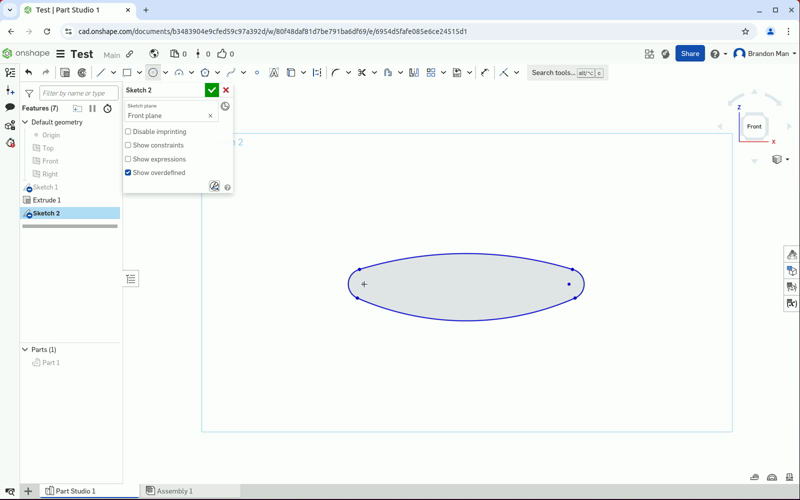
scroll(6)
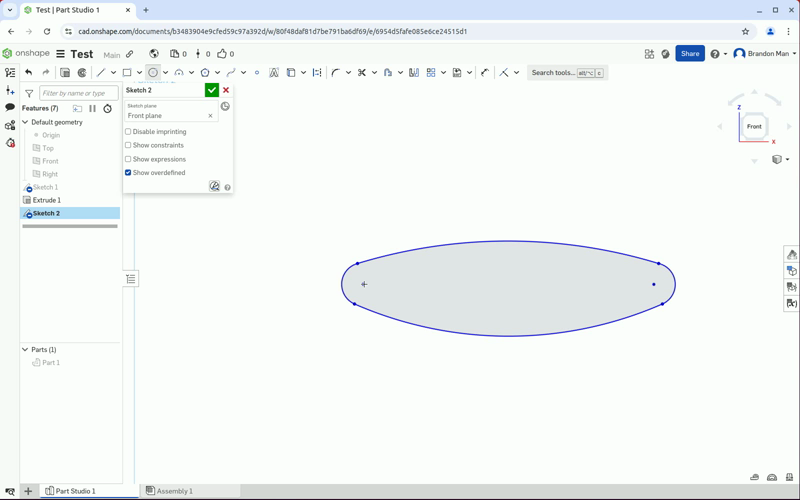
scroll(6)
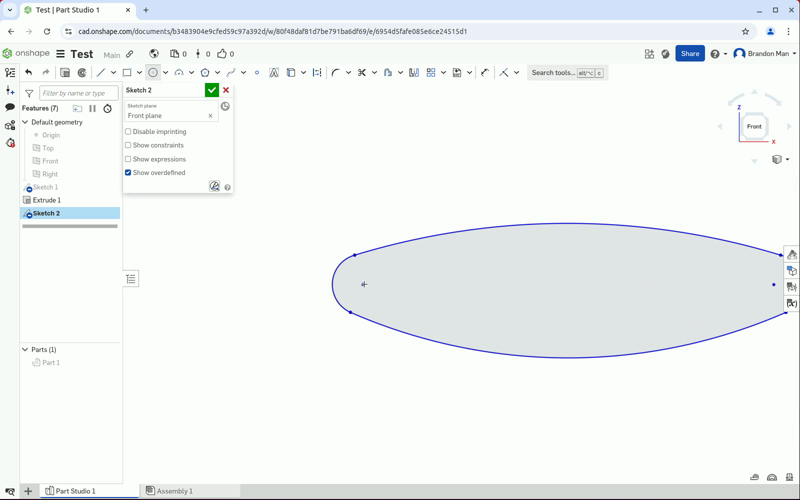
scroll(6)
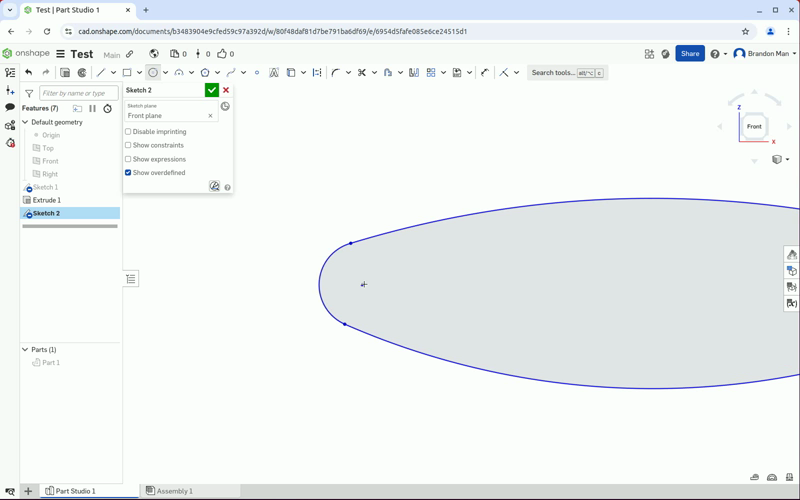
scroll(6)
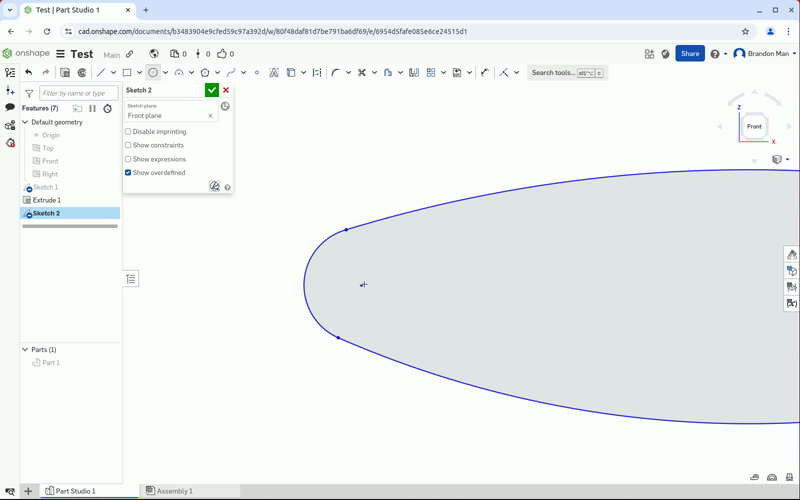
scroll(6)
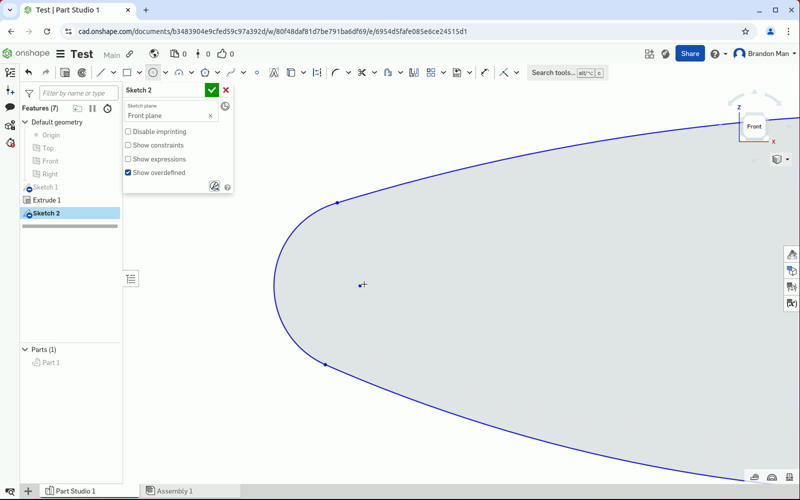
scroll(6)
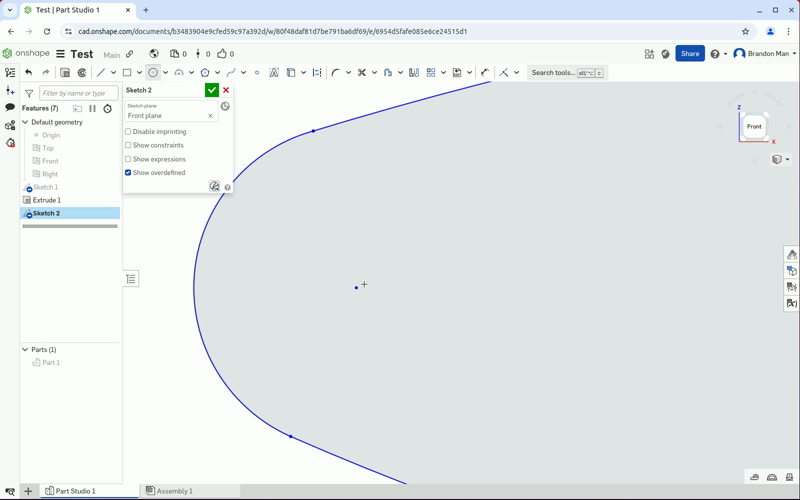
click(364, 283)
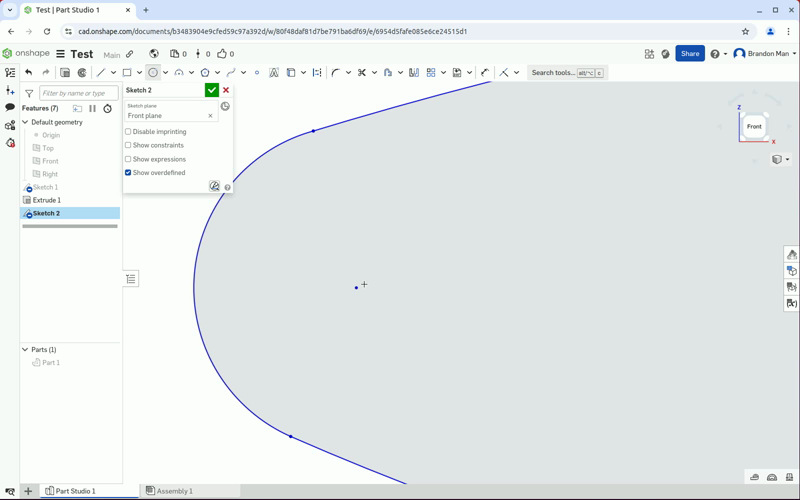
scroll(-6)
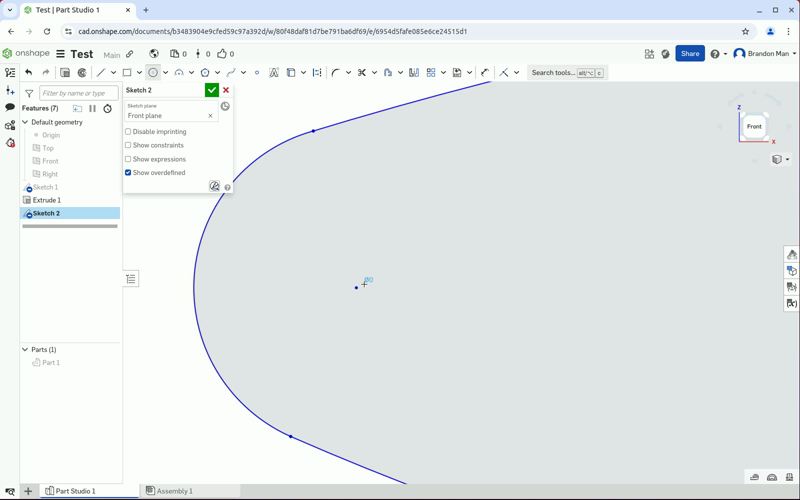
scroll(-6)
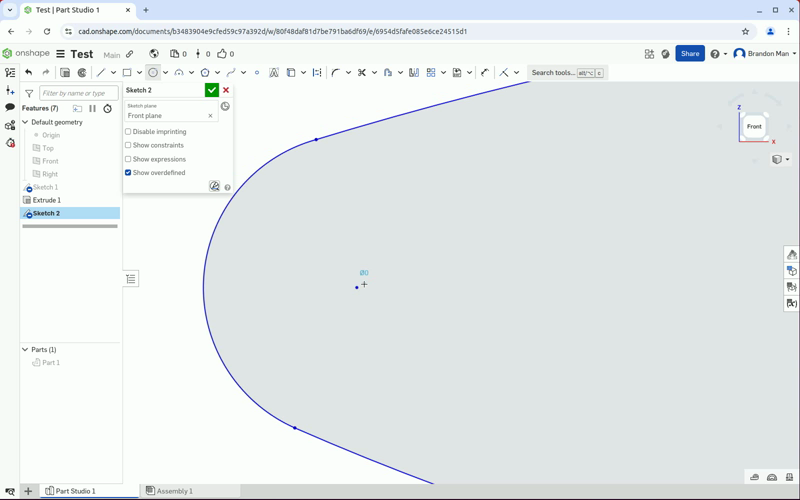
scroll(-6)
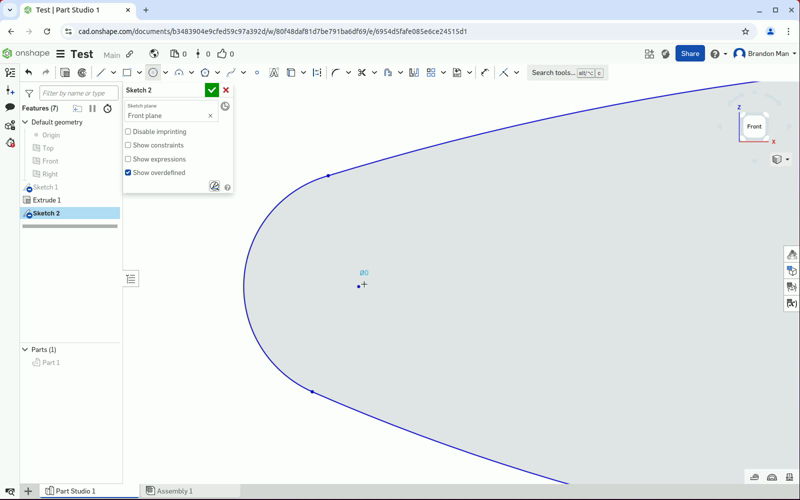
scroll(-6)
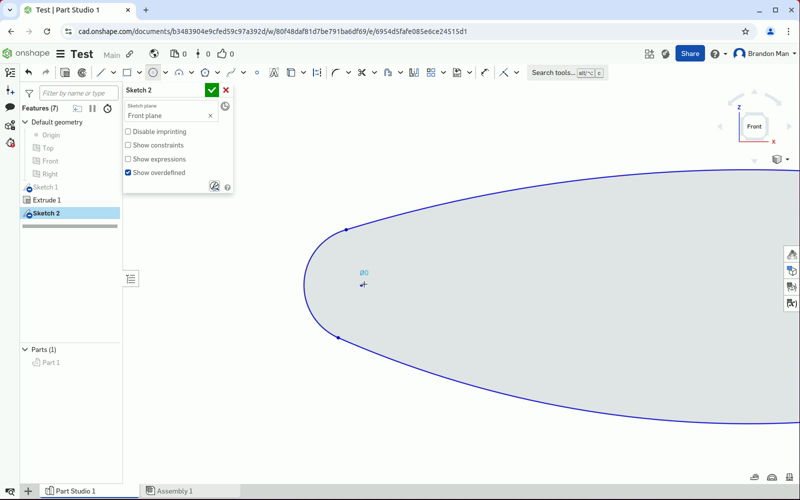
scroll(-6)
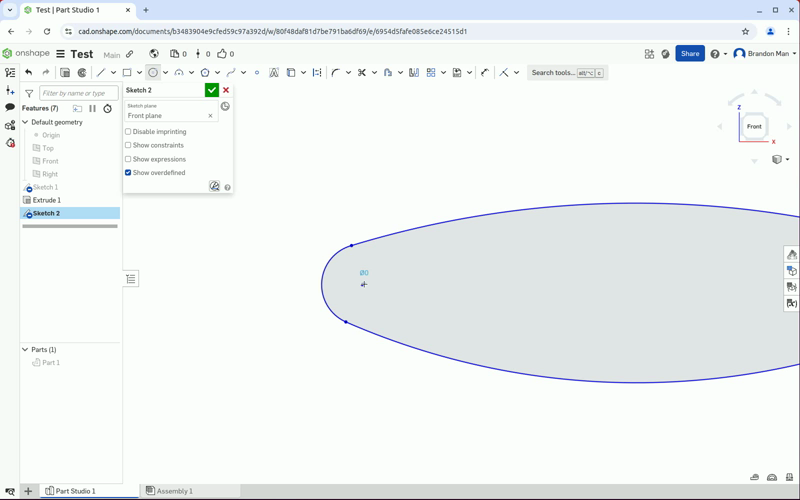
scroll(-6)
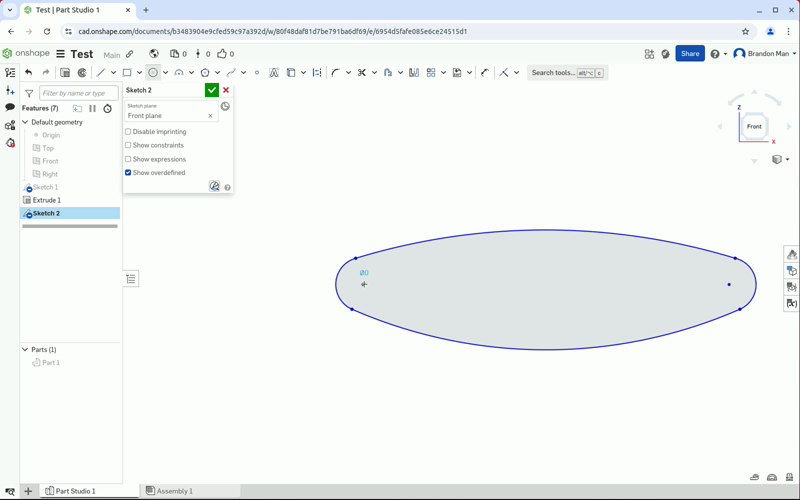
scroll(-6)
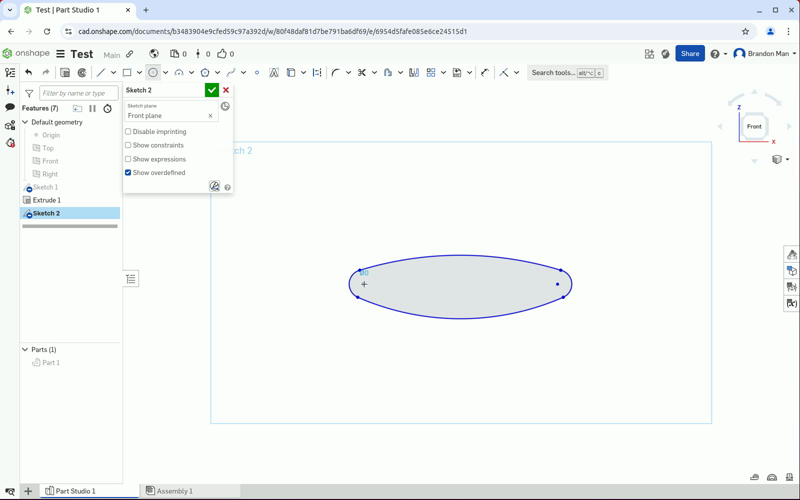
key_up(shift)
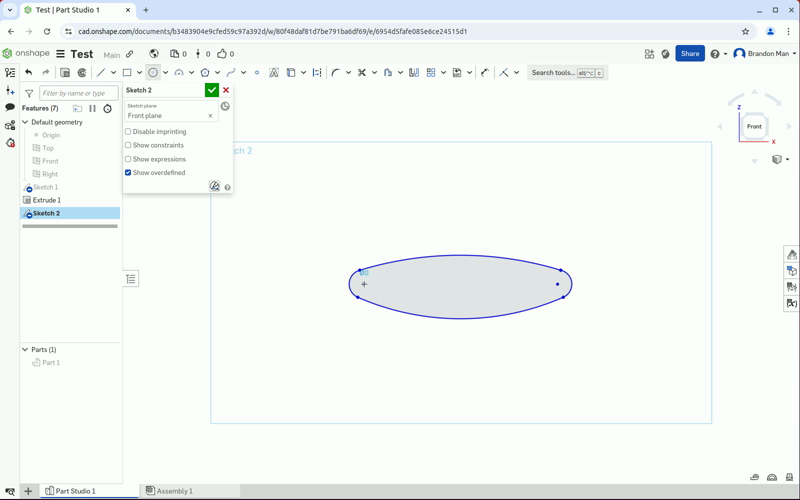
mouse_move(371, 283)
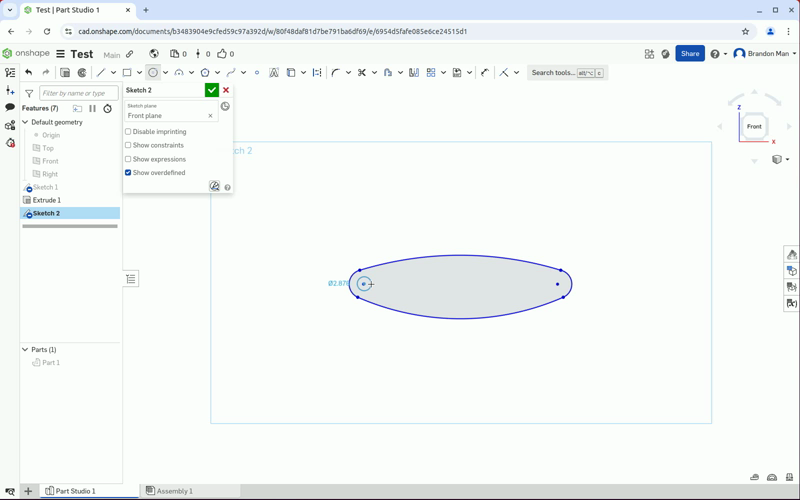
click(371, 283)
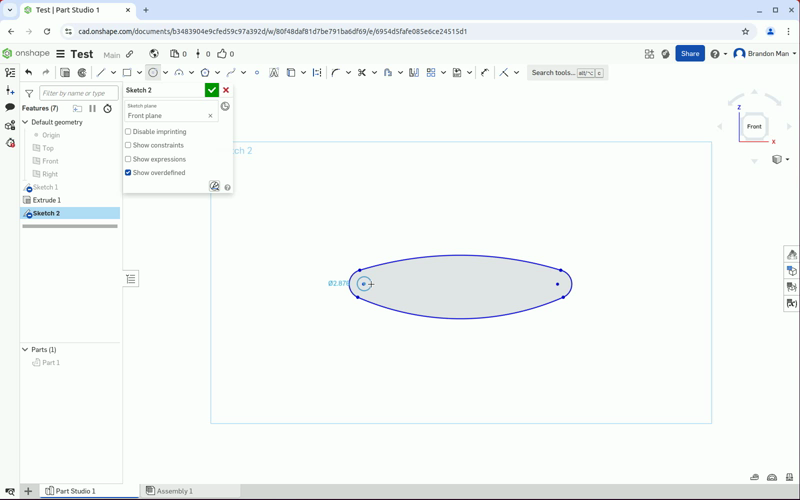
key(esc)
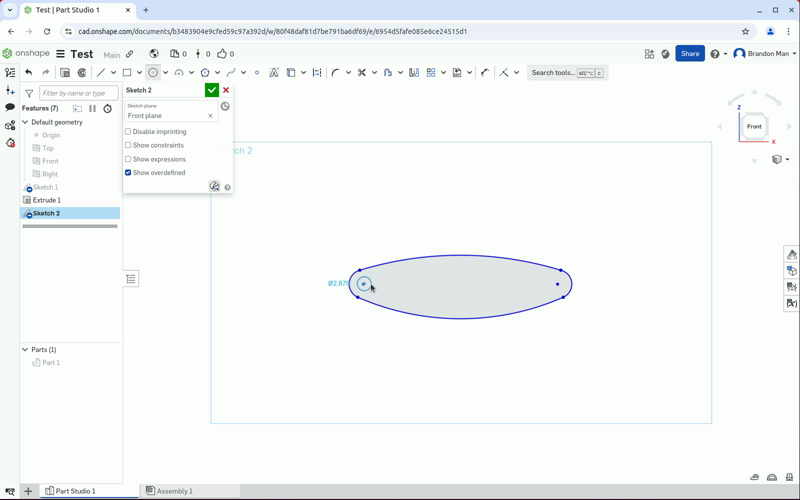
key(c)
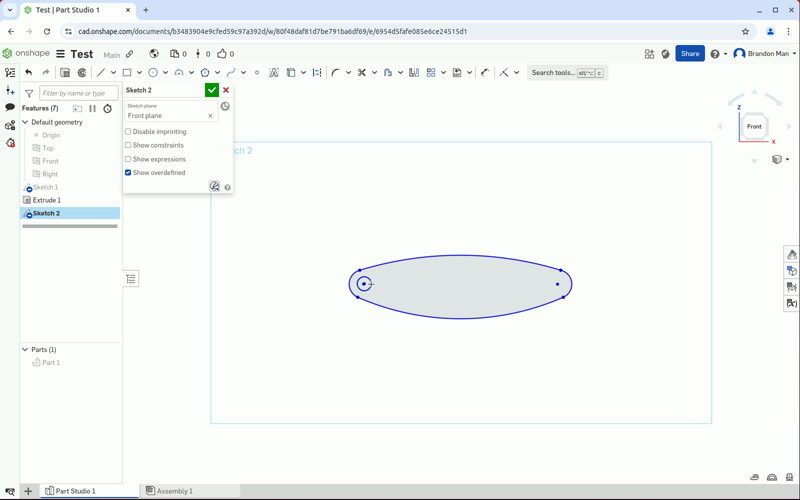
key_down(shift)
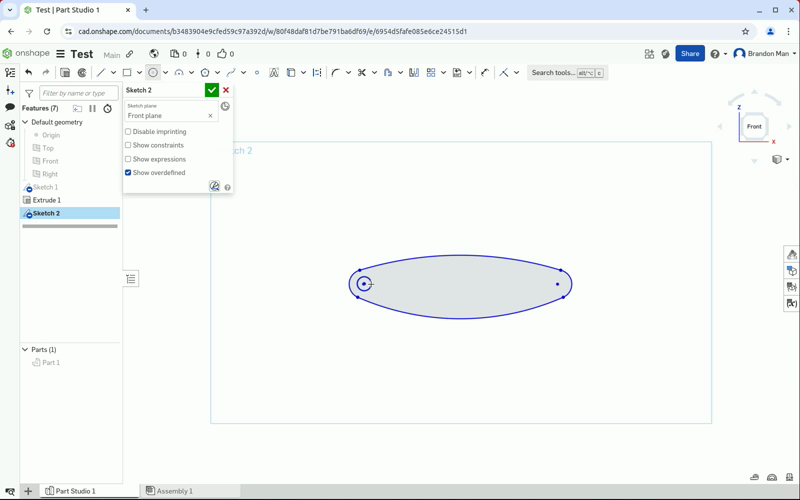
mouse_move(556, 283)
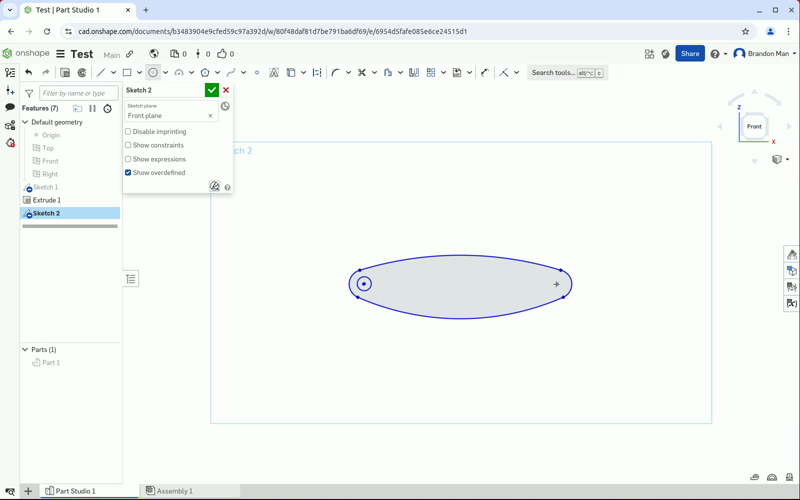
scroll(6)
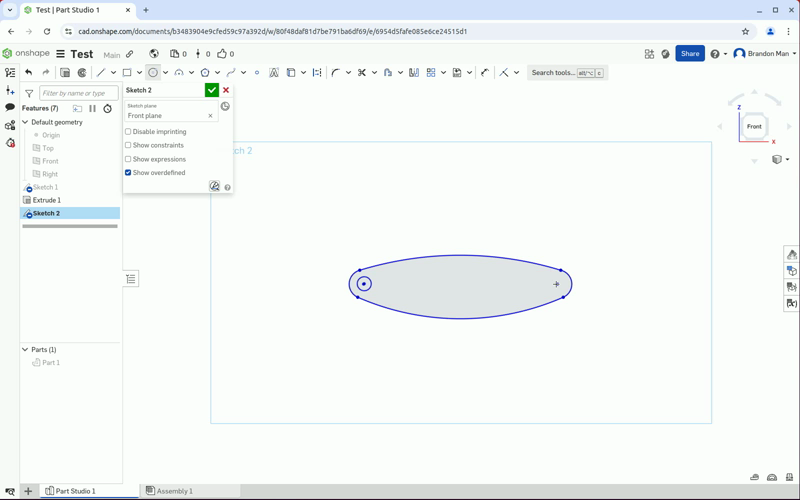
scroll(6)
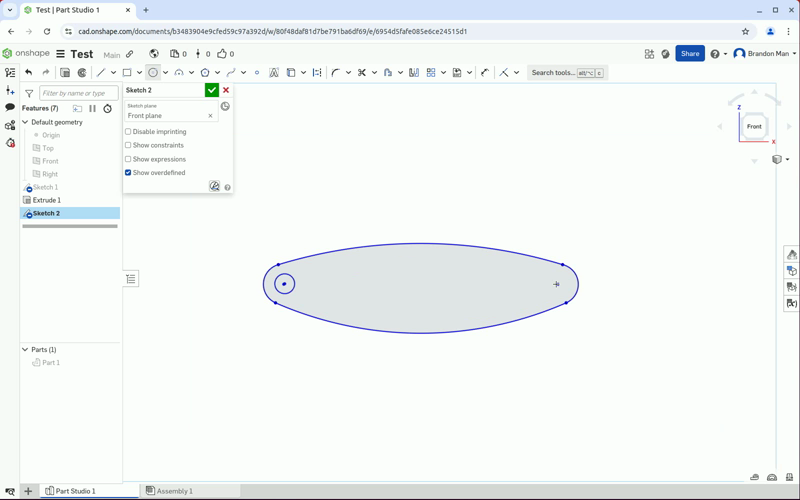
scroll(6)
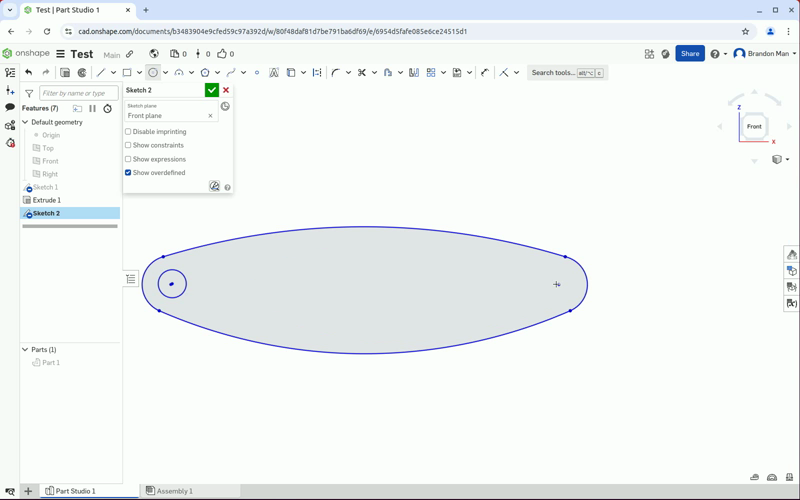
scroll(6)
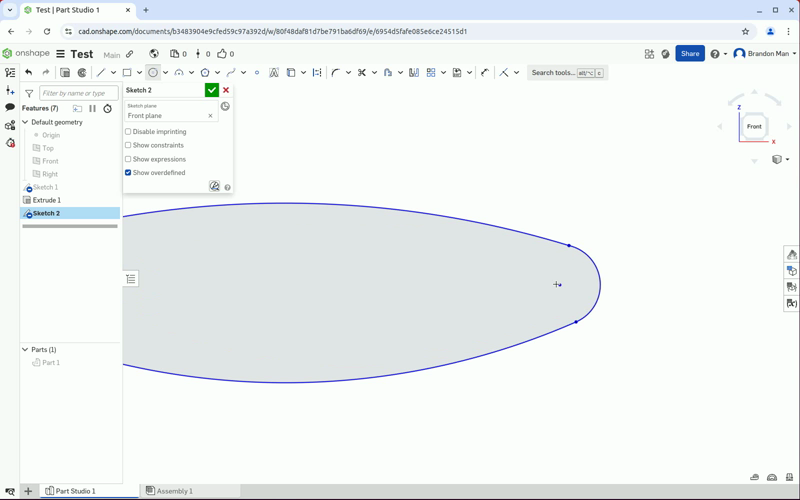
scroll(6)
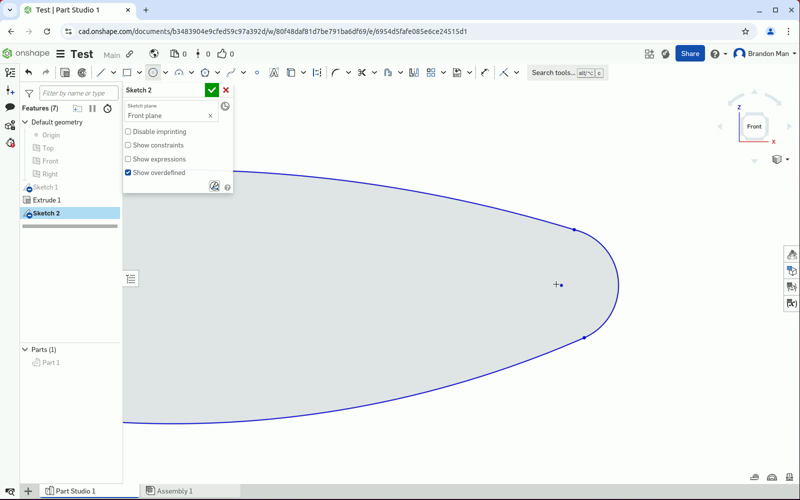
scroll(6)
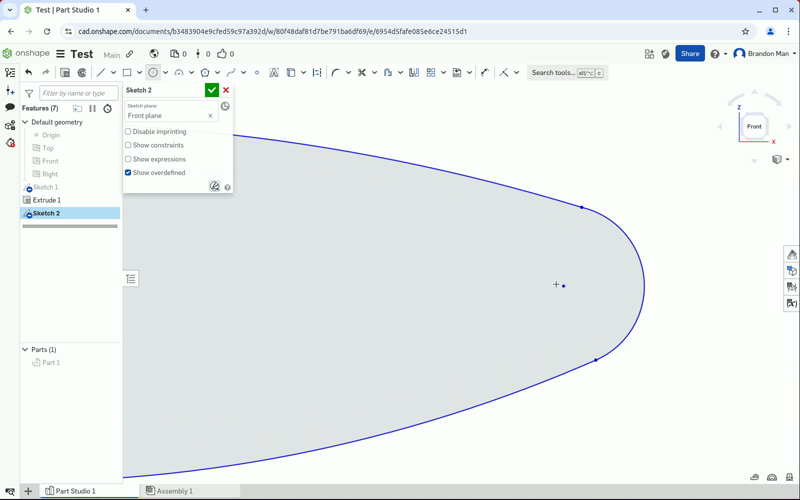
scroll(6)
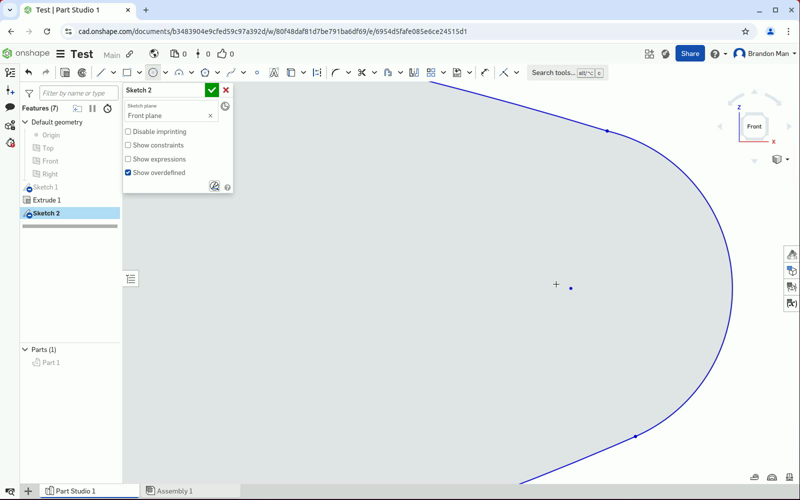
click(556, 283)
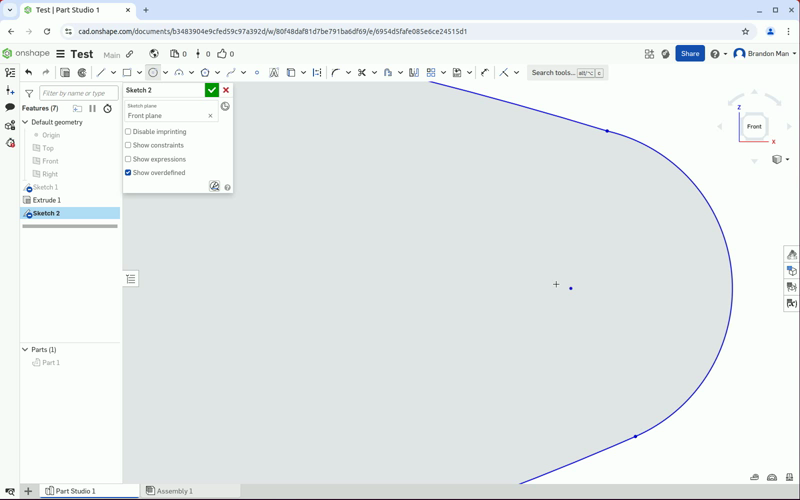
scroll(-6)
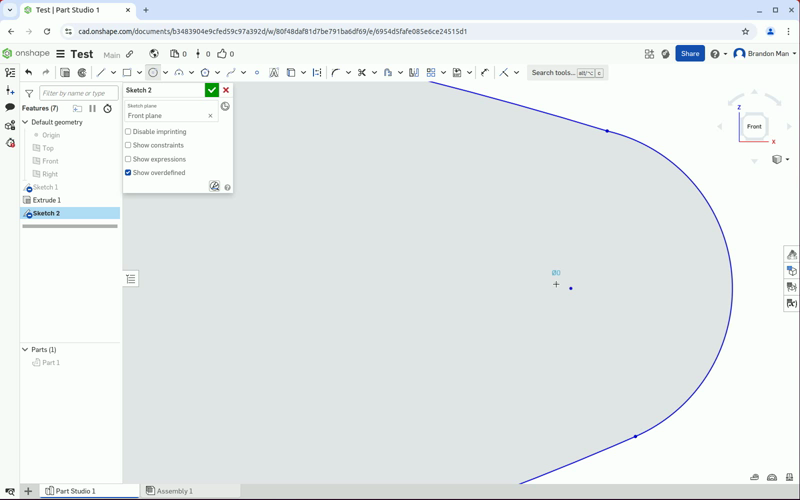
scroll(-6)
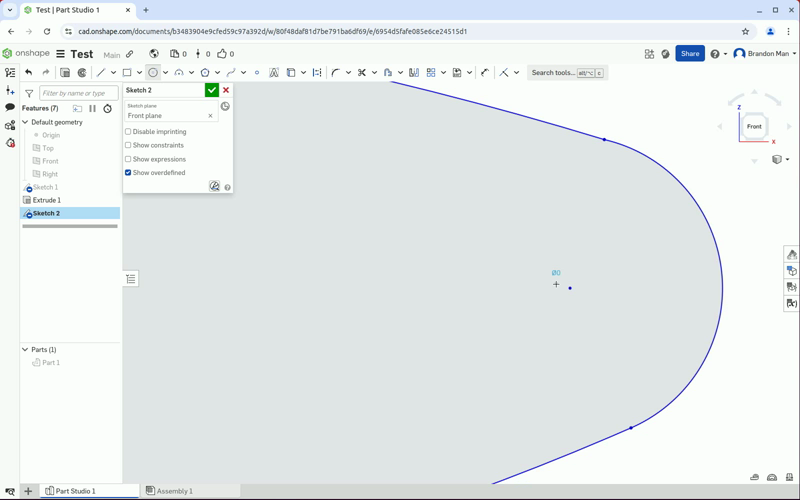
scroll(-6)
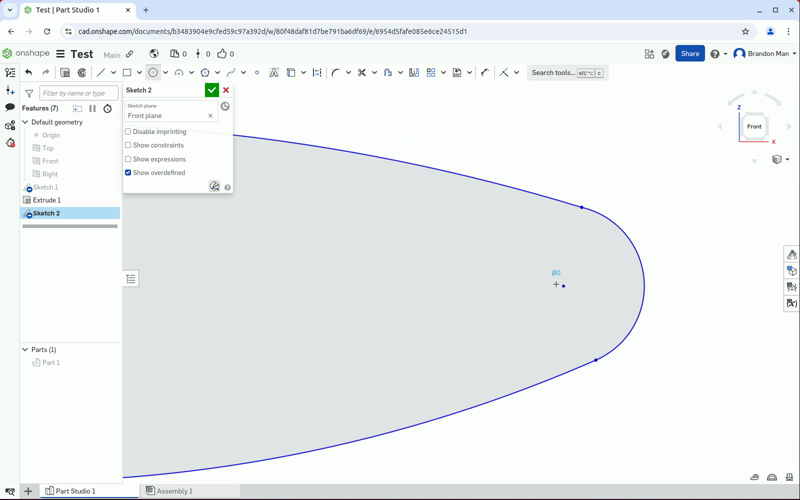
scroll(-6)
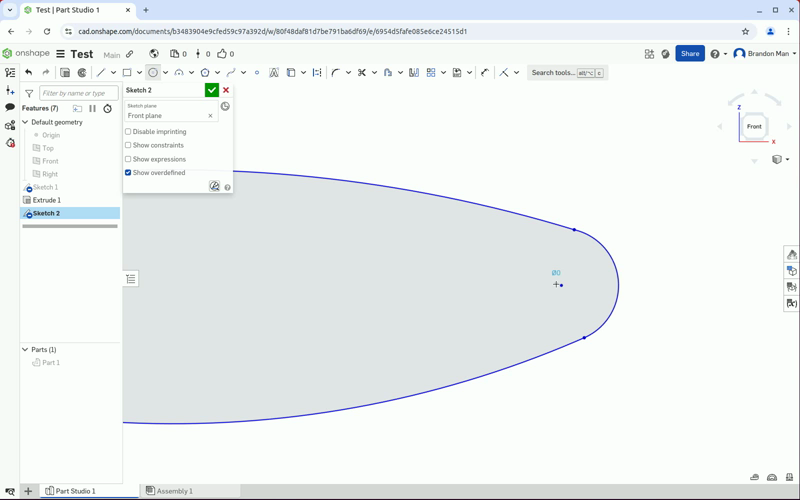
scroll(-6)
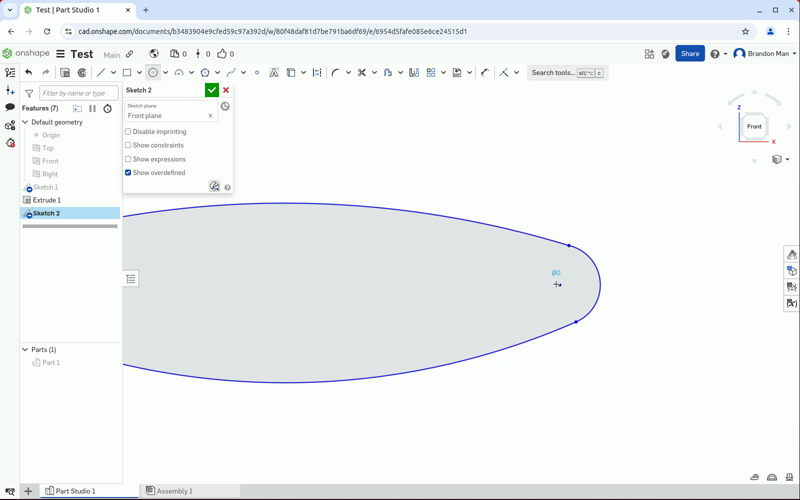
scroll(-6)
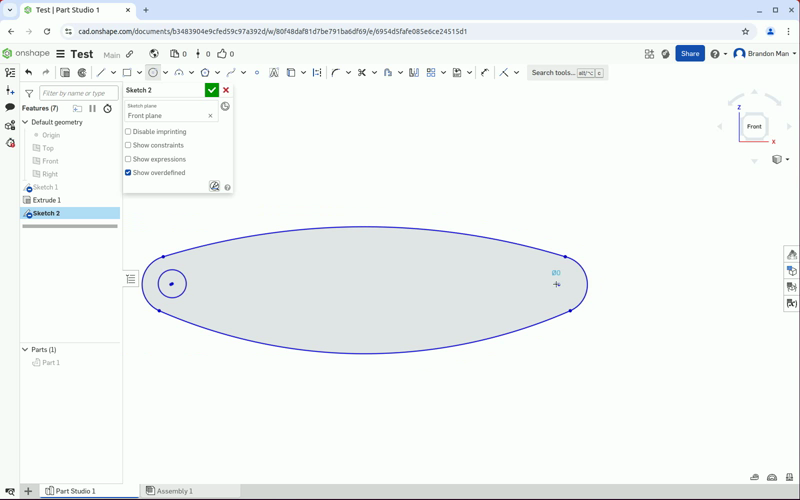
scroll(-6)
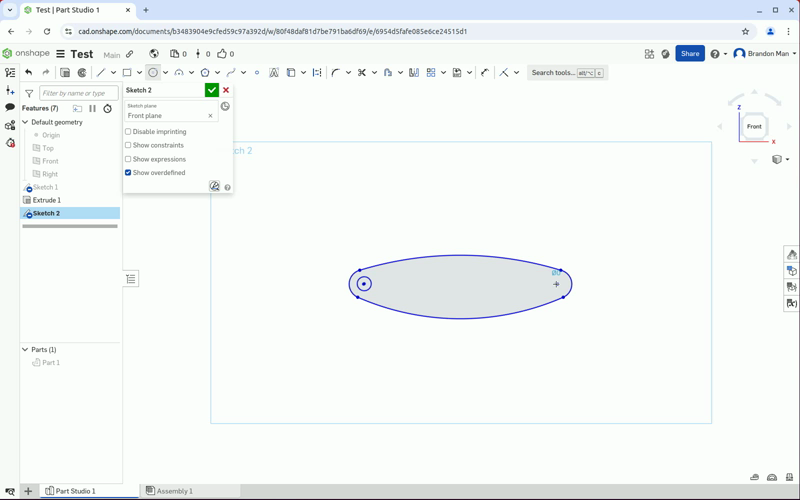
key_up(shift)
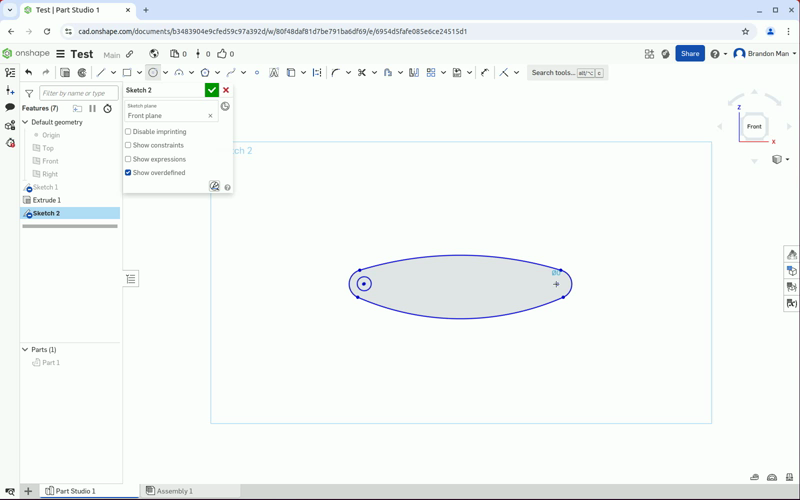
mouse_move(563, 283)
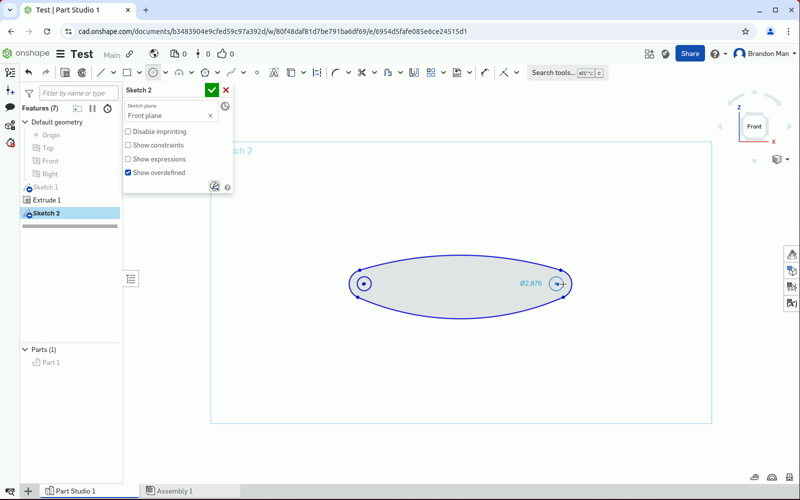
click(563, 283)
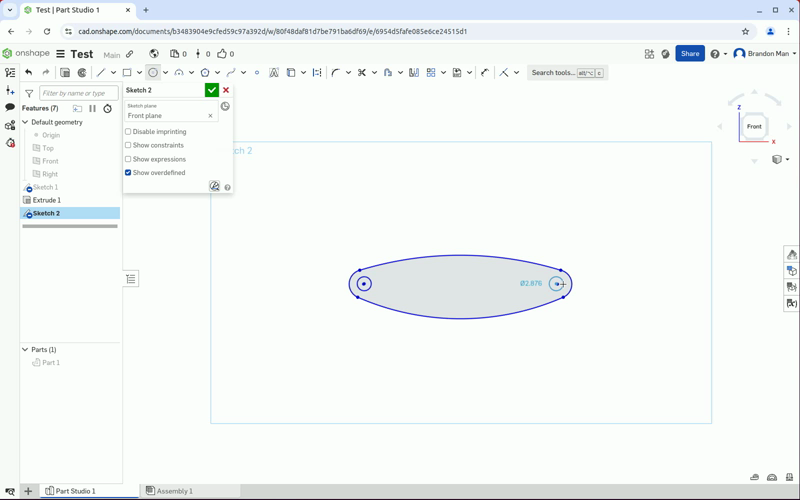
key(esc)
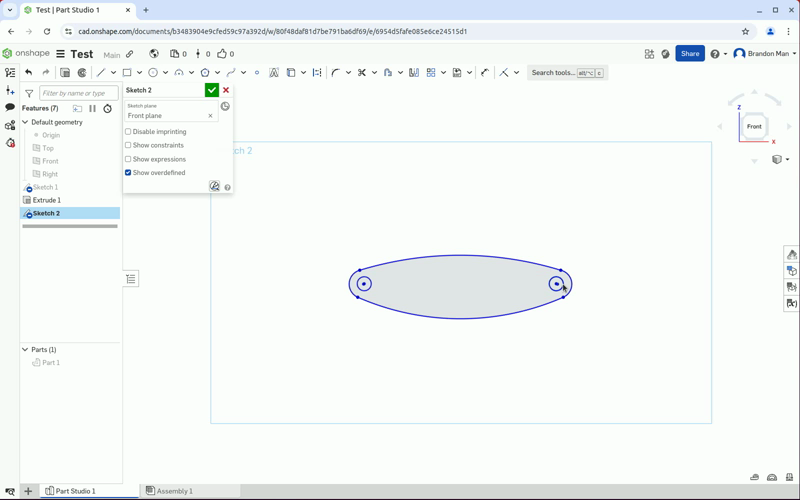
mouse_move(382, 271)
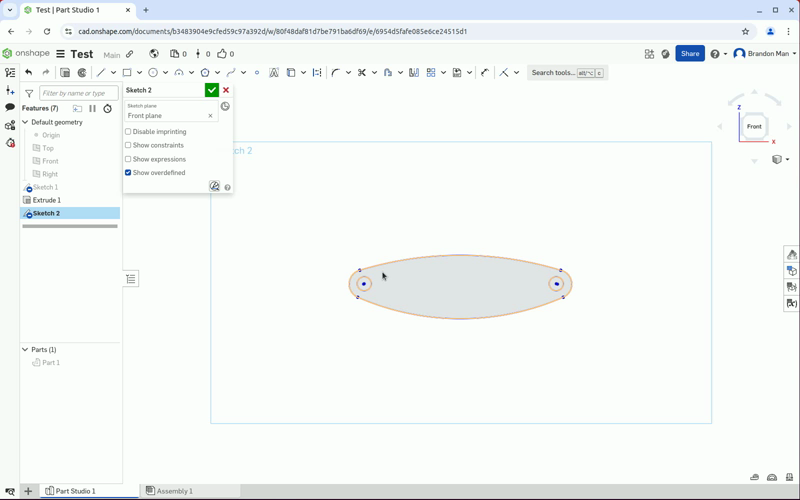
click(382, 271)
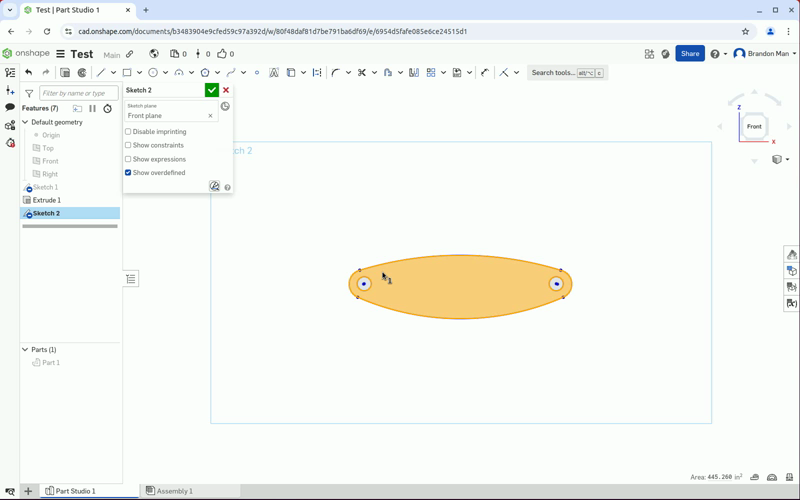
mouse_move(73, 352)
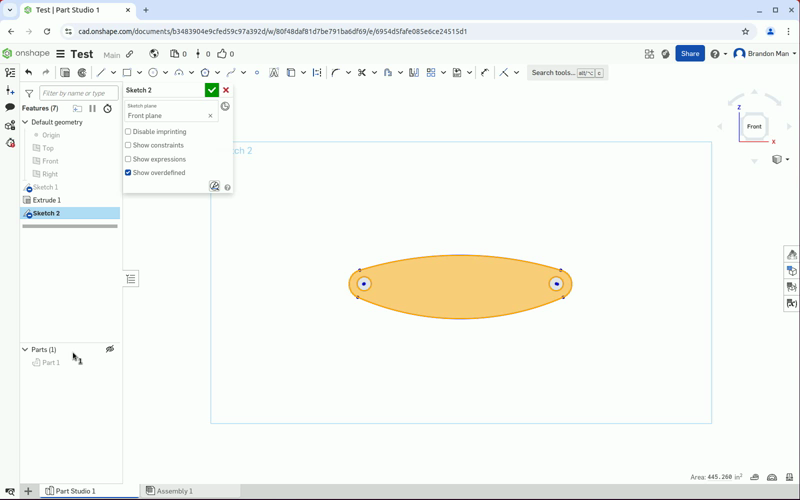
key(shift+y)
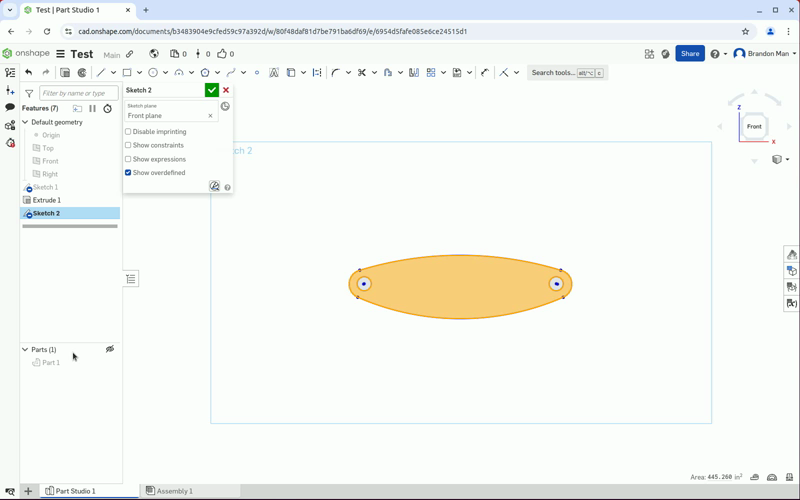
key(shift+e)
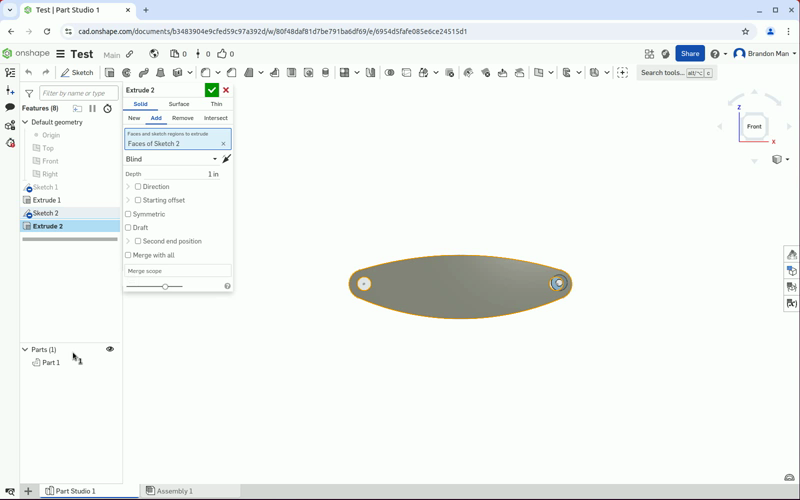
mouse_move(143, 106)
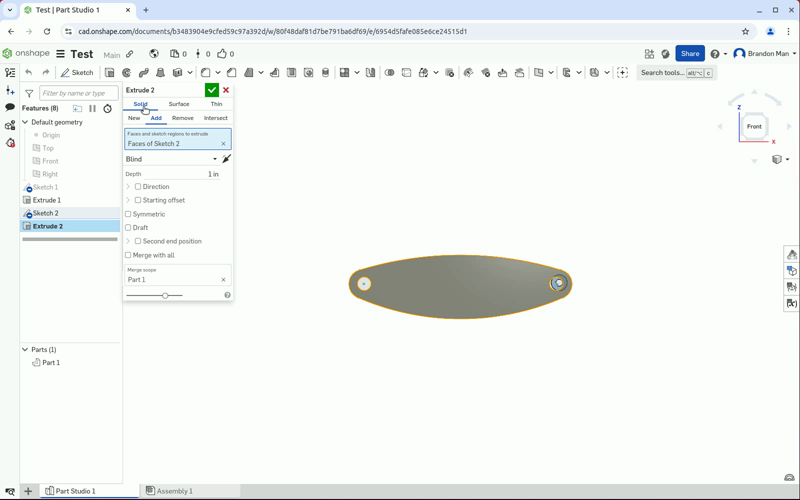
click(143, 106)
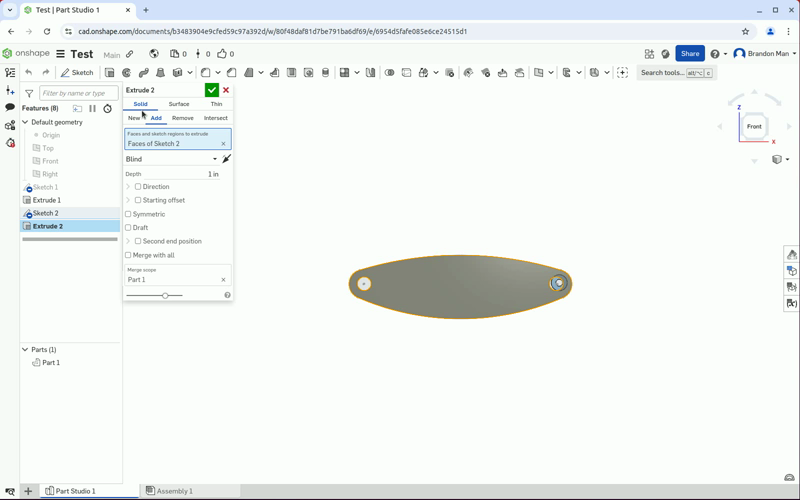
mouse_move(137, 120)
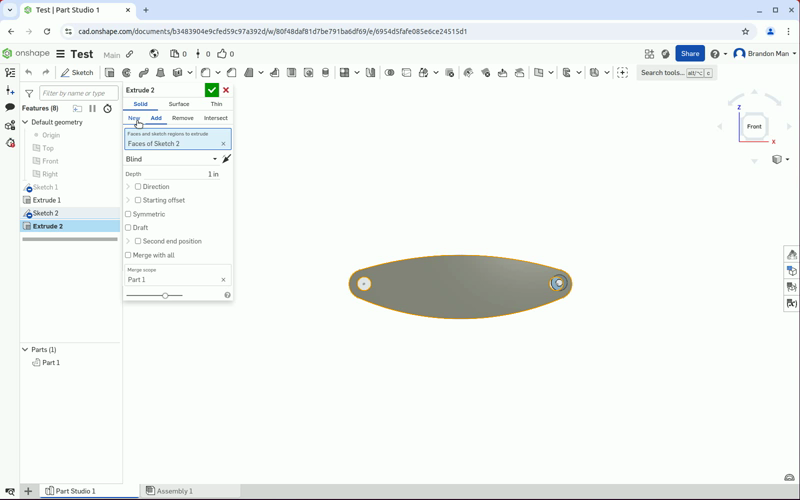
click(137, 120)
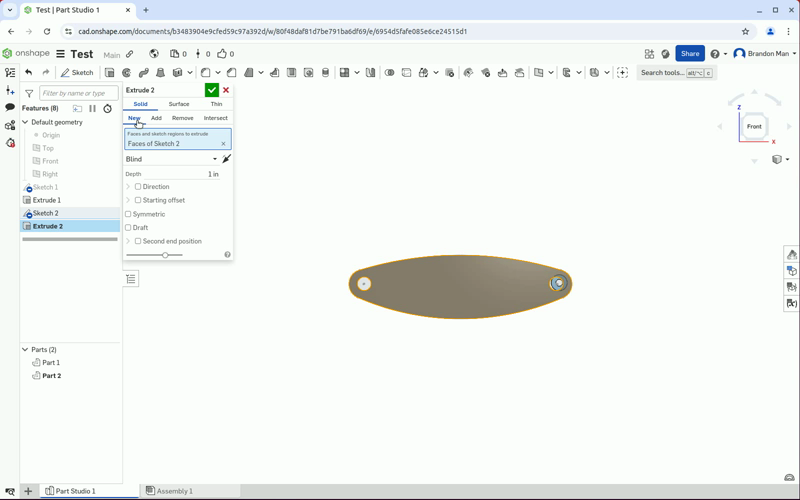
key(tab, 4)
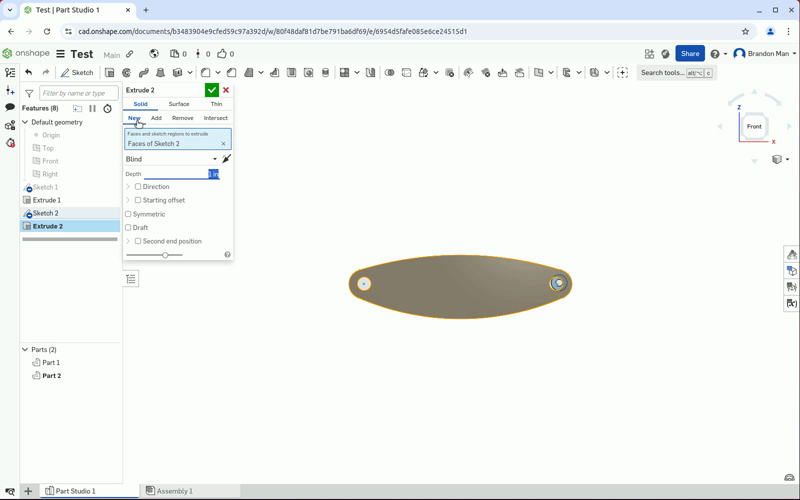
text(1.444)
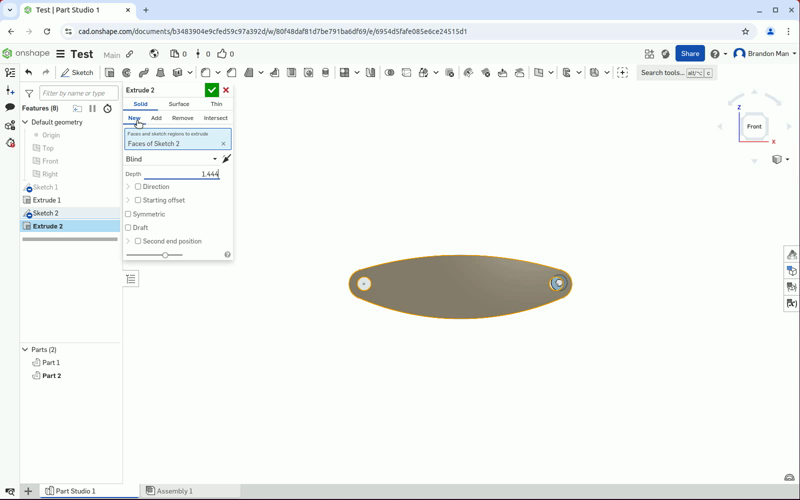
key(enter)
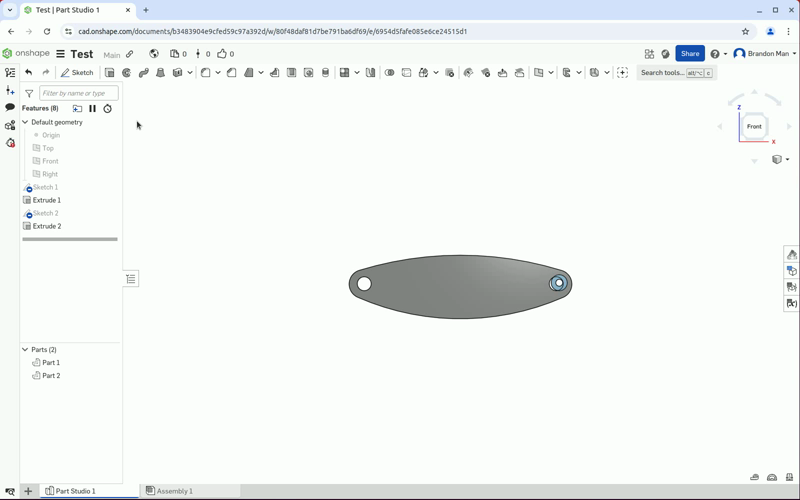
key(shift+h)
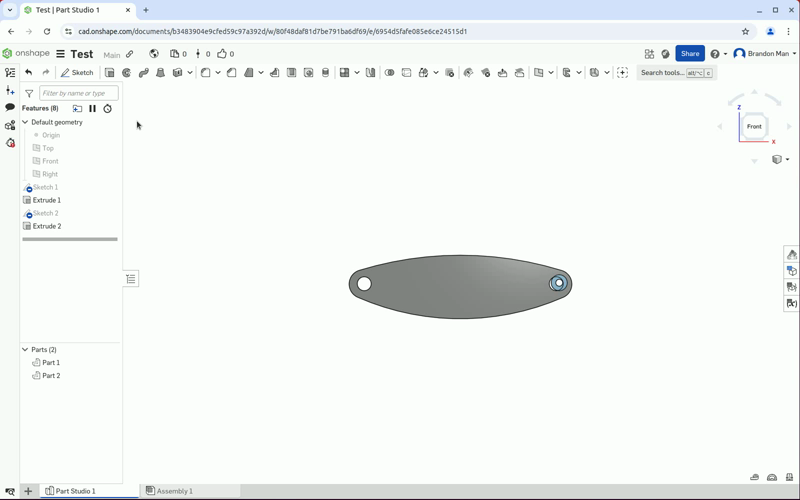
key(shift+h)
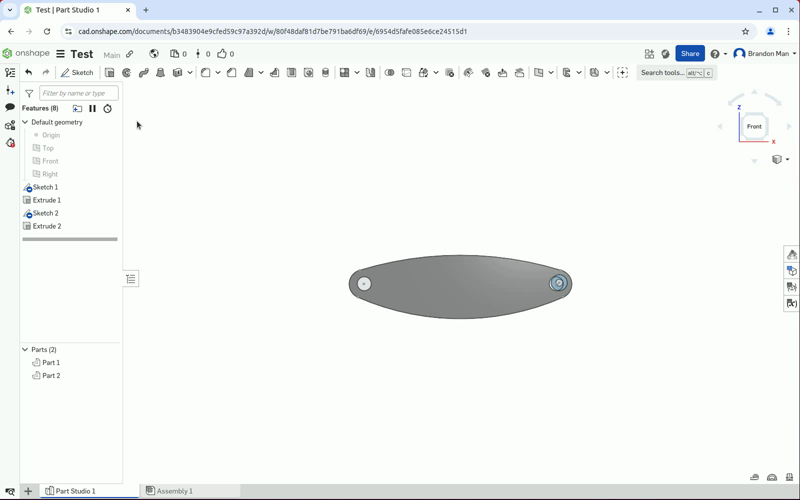
key(shift+7)
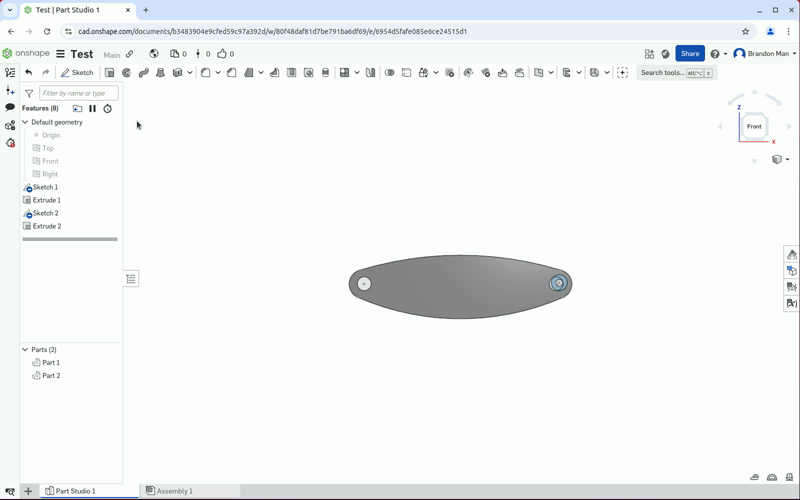
key(left, 2)
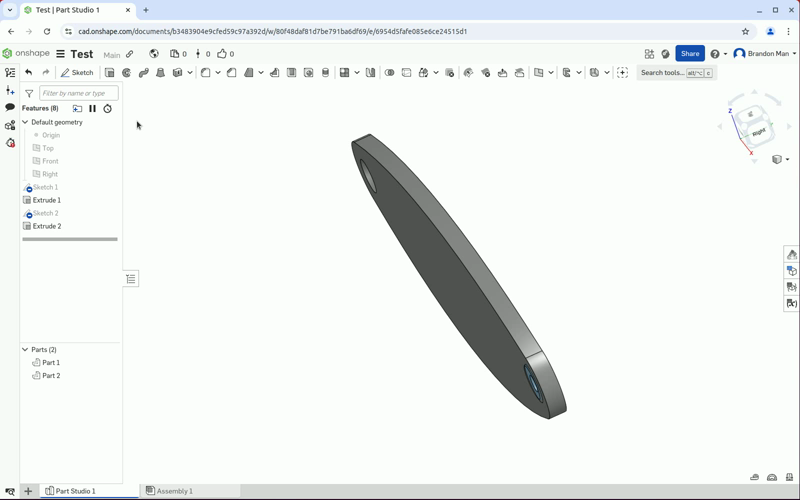
key(down, 2)
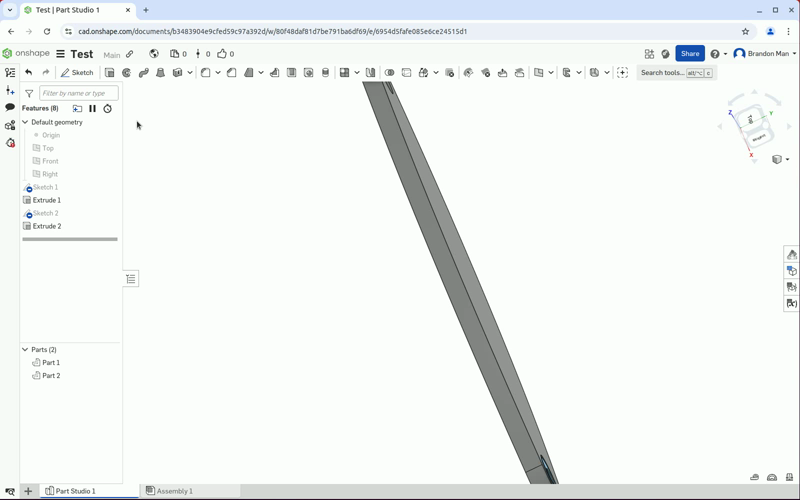
key(up, 2)
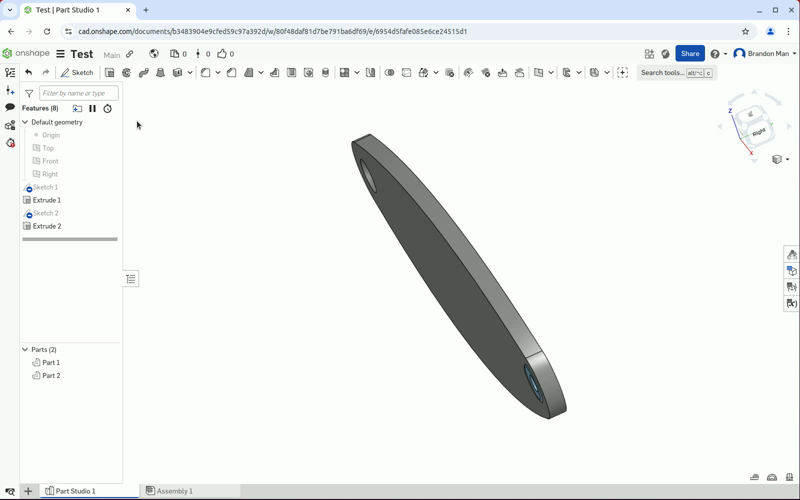
key(right, 2)
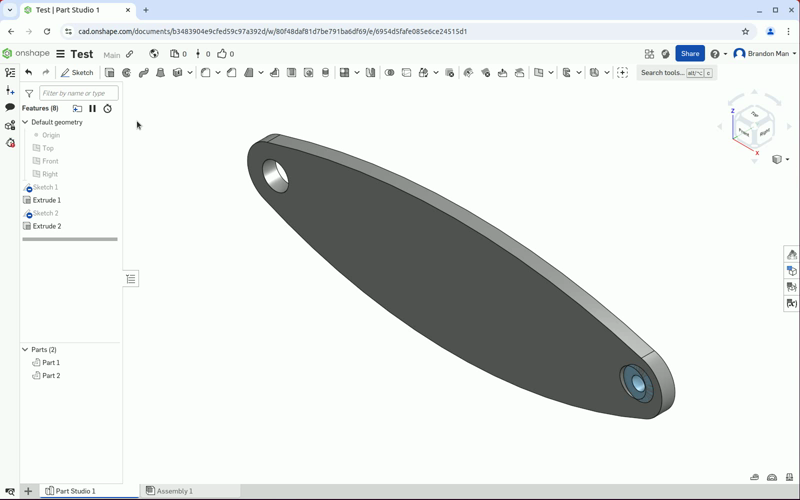
mouse_move(73, 189)
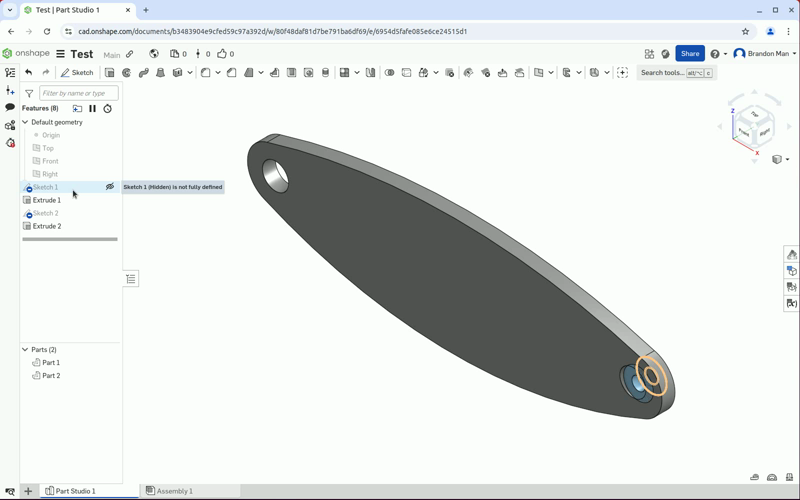
click(73, 189)